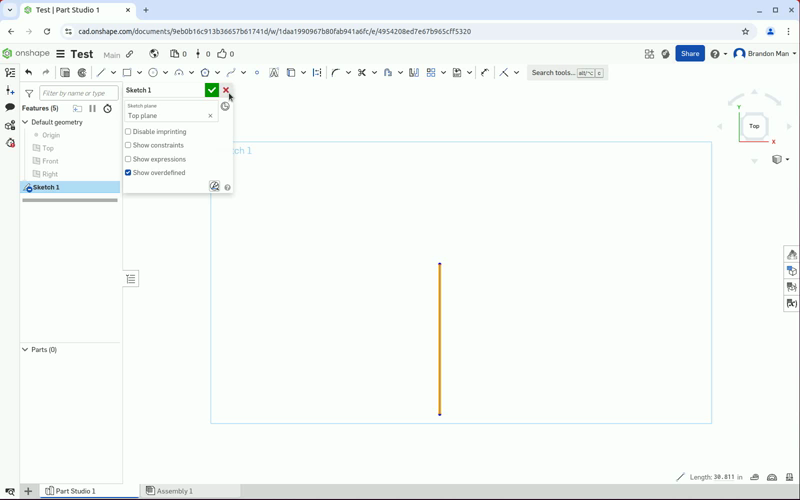
key(shift+h)
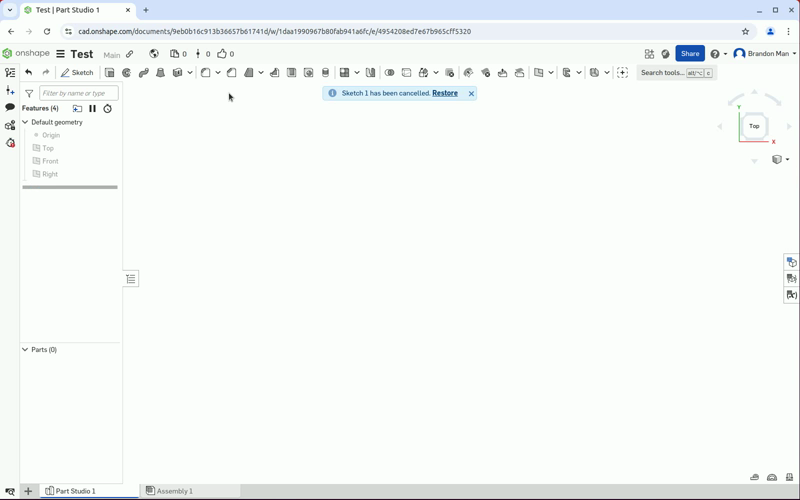
mouse_move(73, 352)
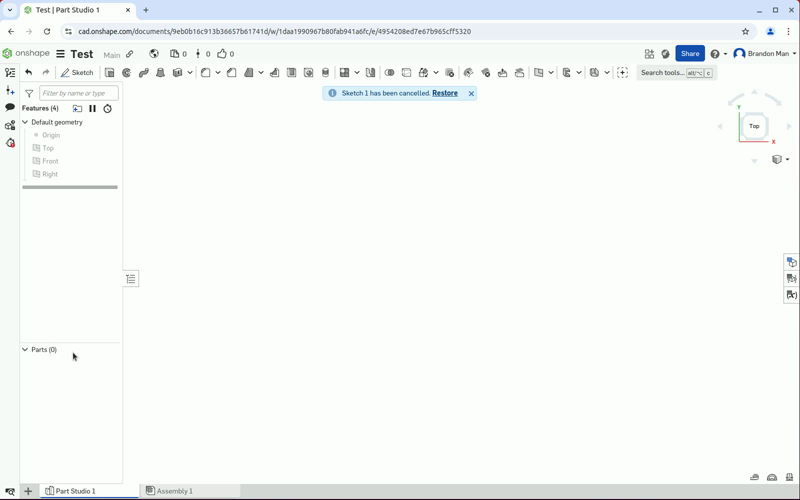
key(y)
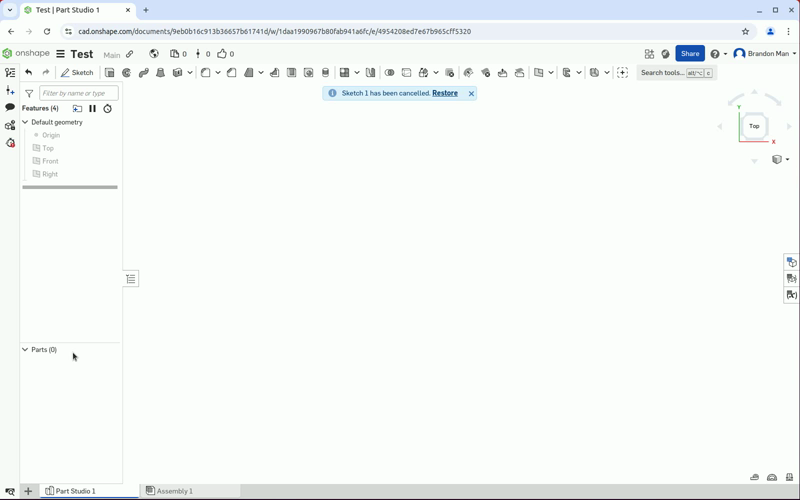
key(shift+p)
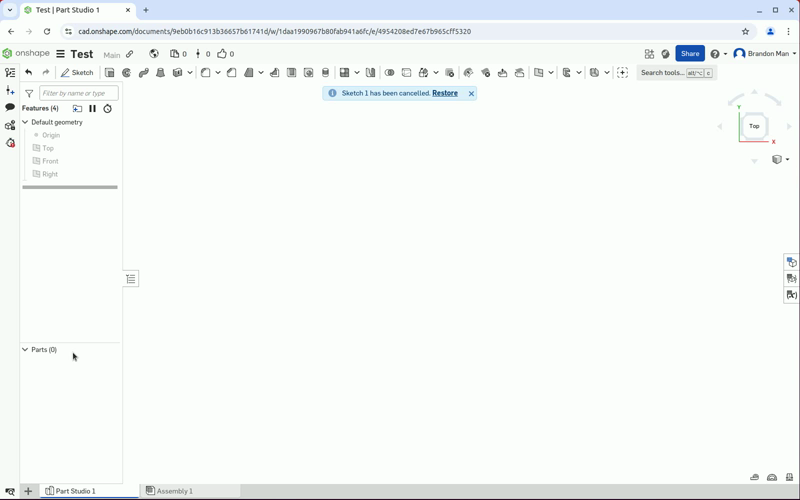
key(space)
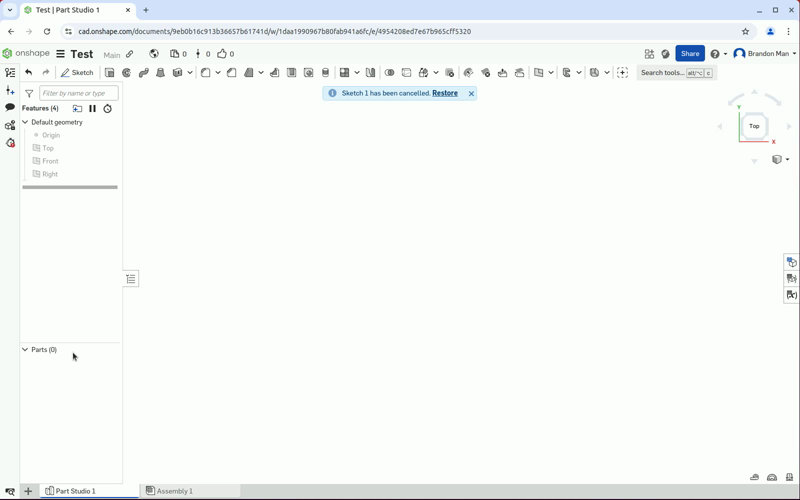
key_down(shift)
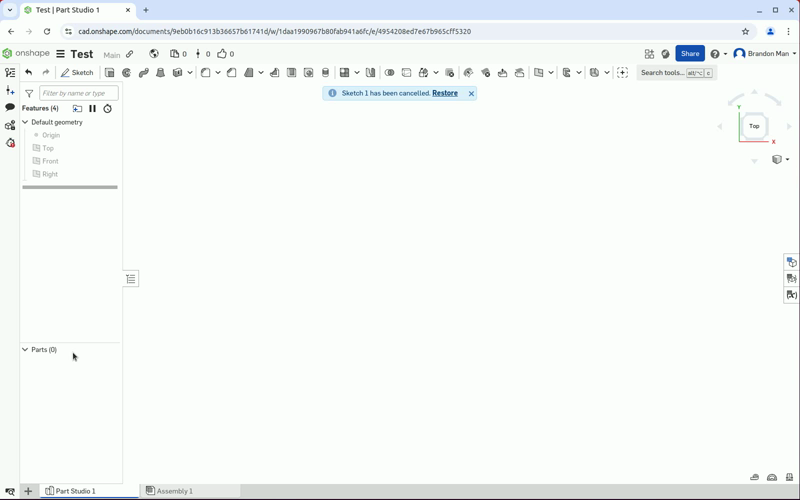
key(up)
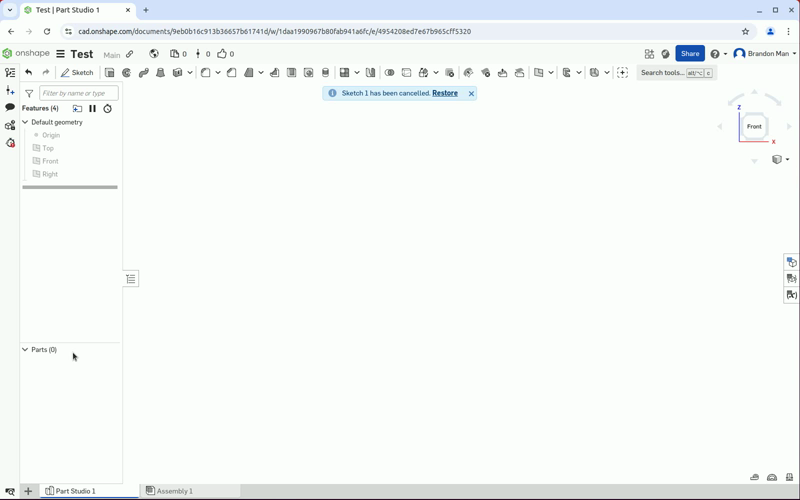
key_up(shift)
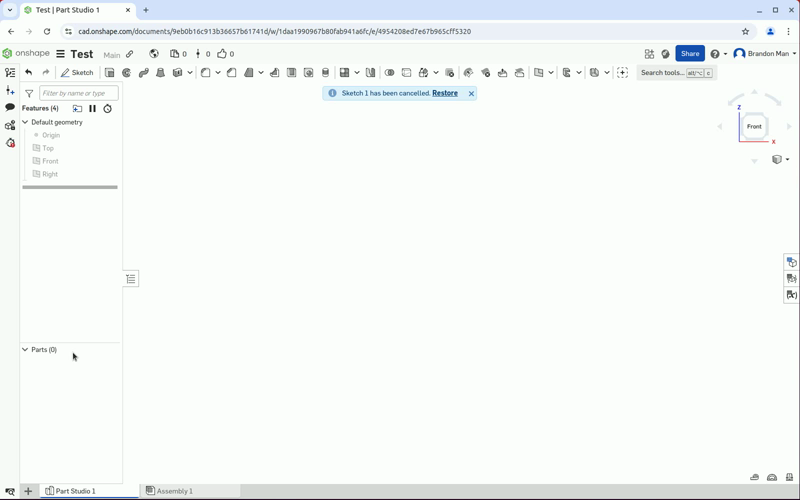
mouse_move(73, 352)
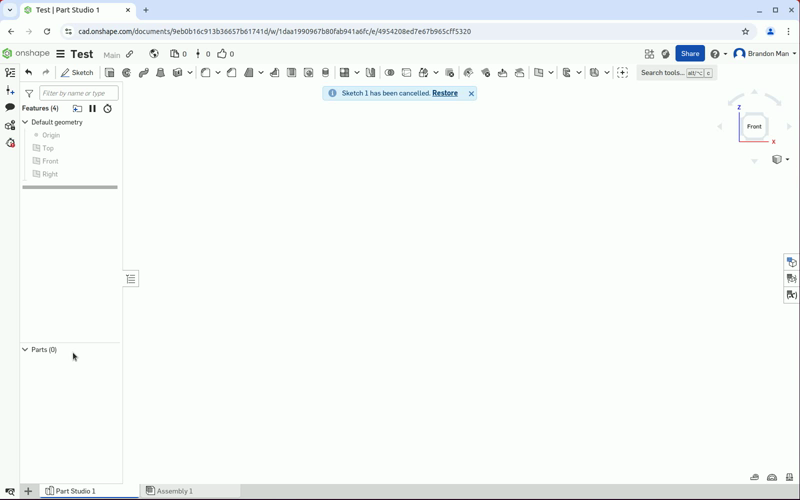
key(shift+y)
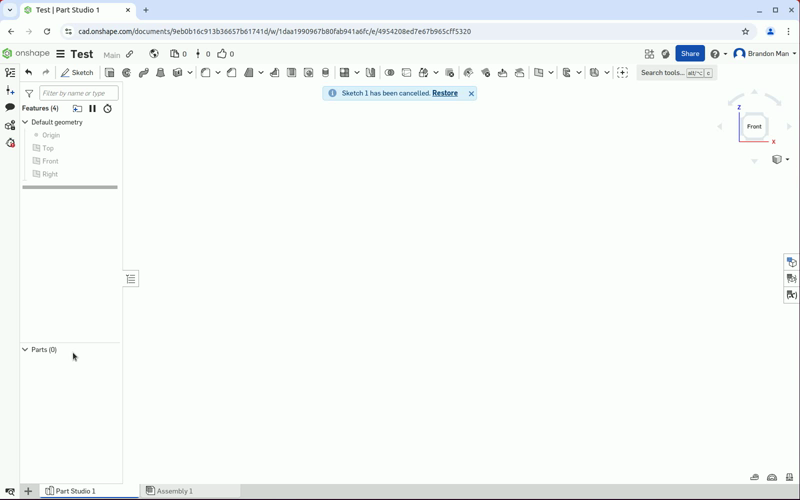
key(shift+s)
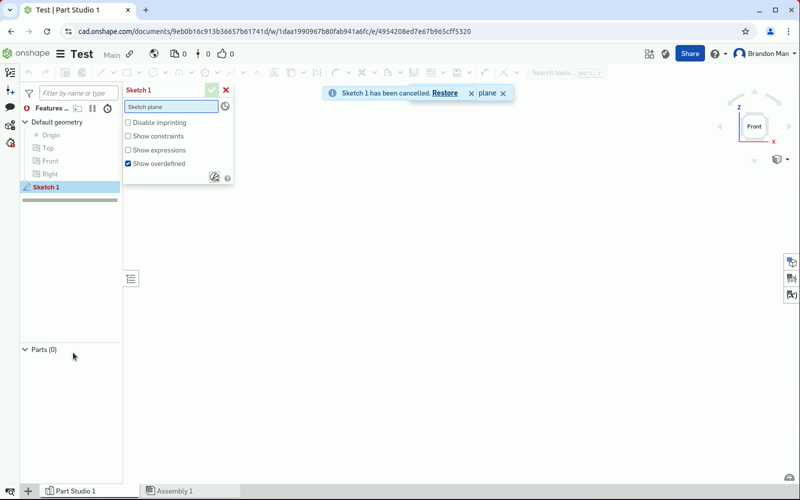
mouse_move(73, 163)
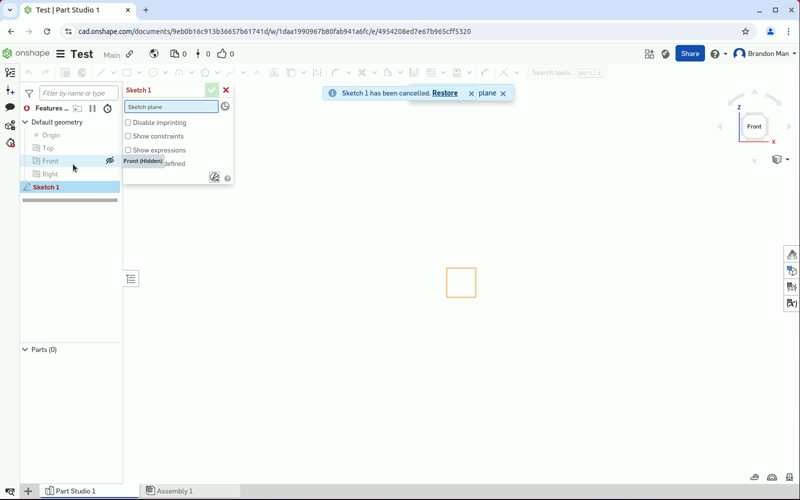
click(73, 163)
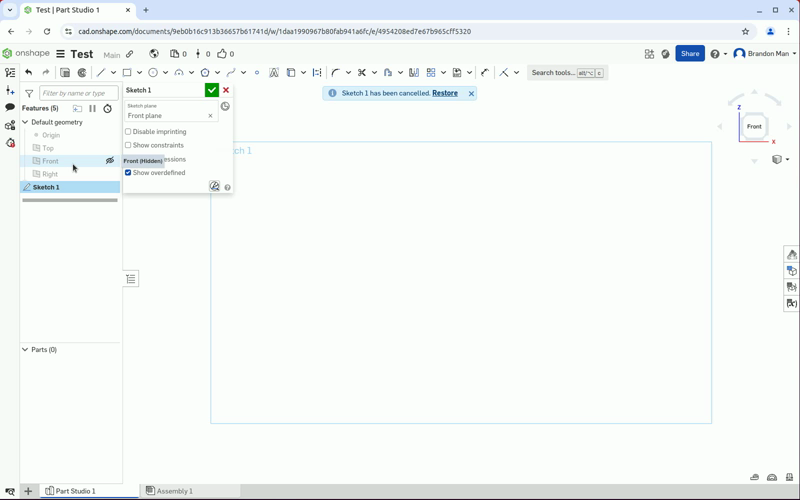
mouse_move(73, 352)
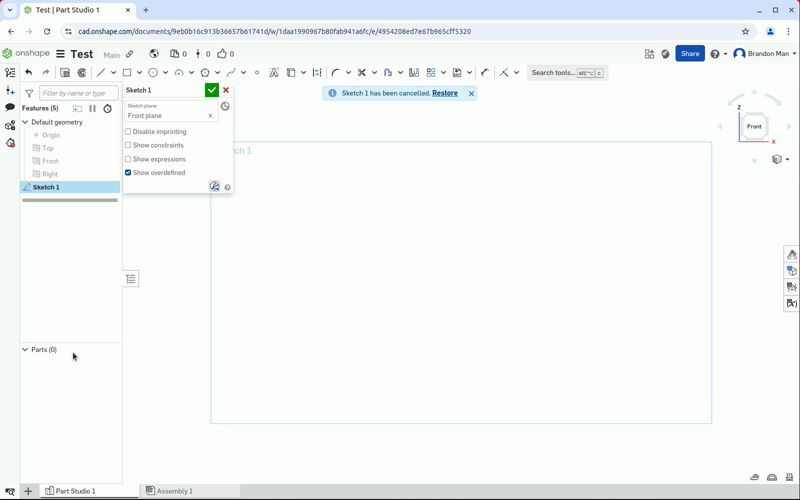
key(y)
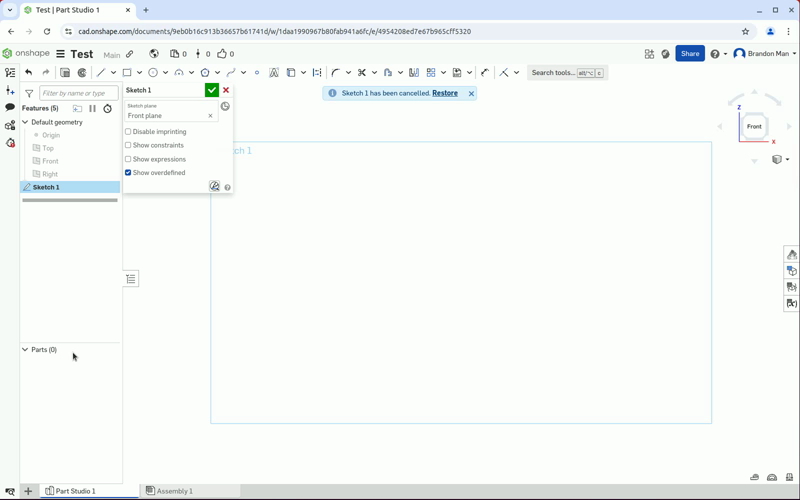
key(c)
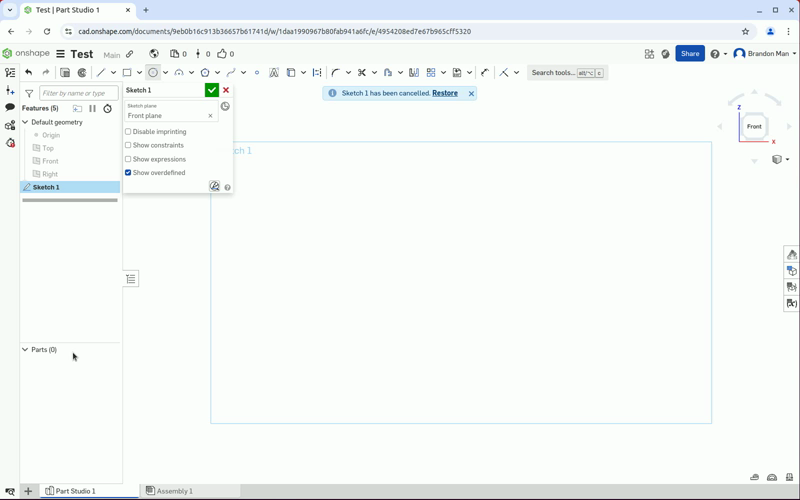
key_down(shift)
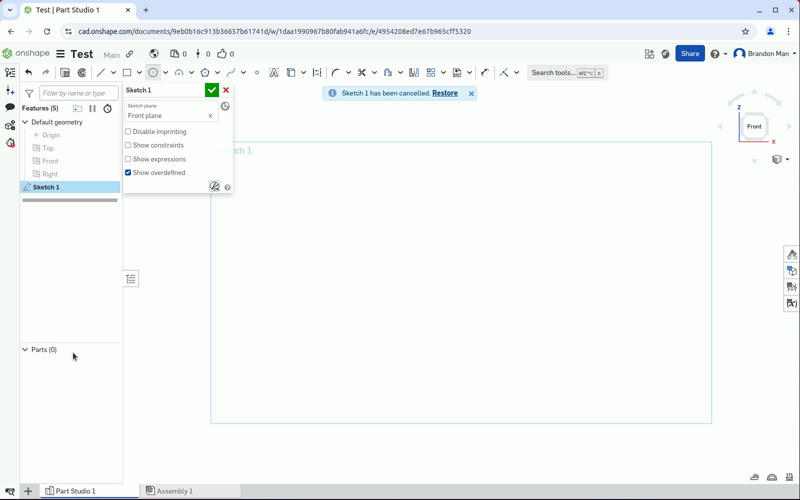
mouse_move(461, 282)
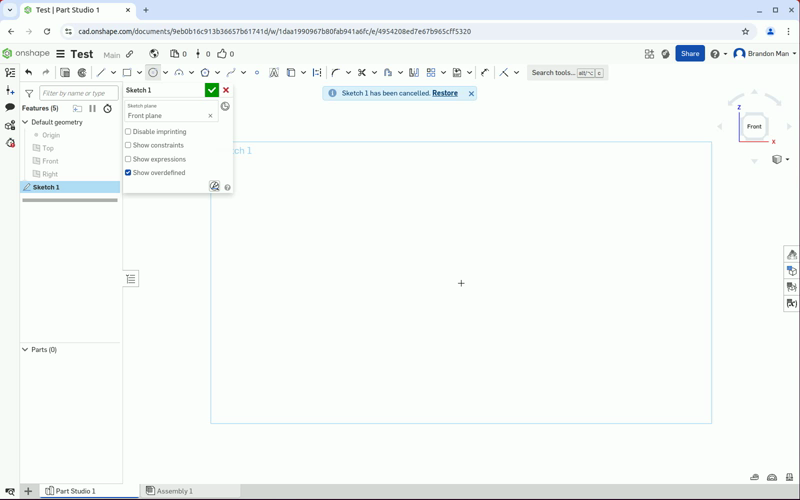
click(461, 282)
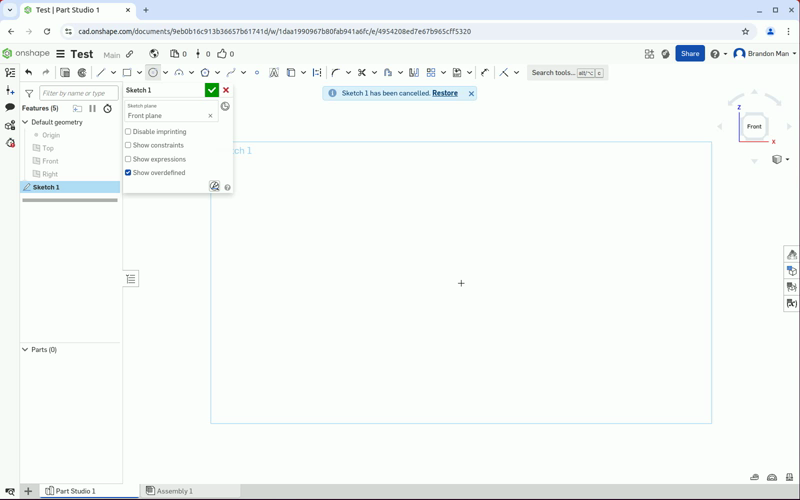
key_up(shift)
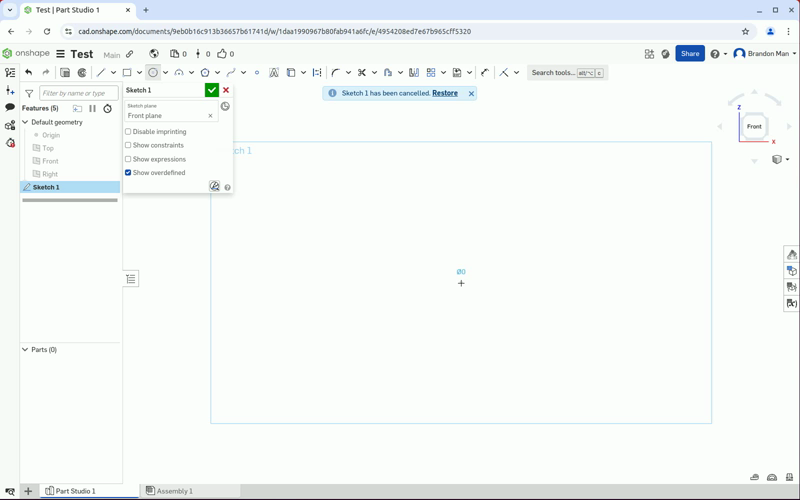
mouse_move(498, 282)
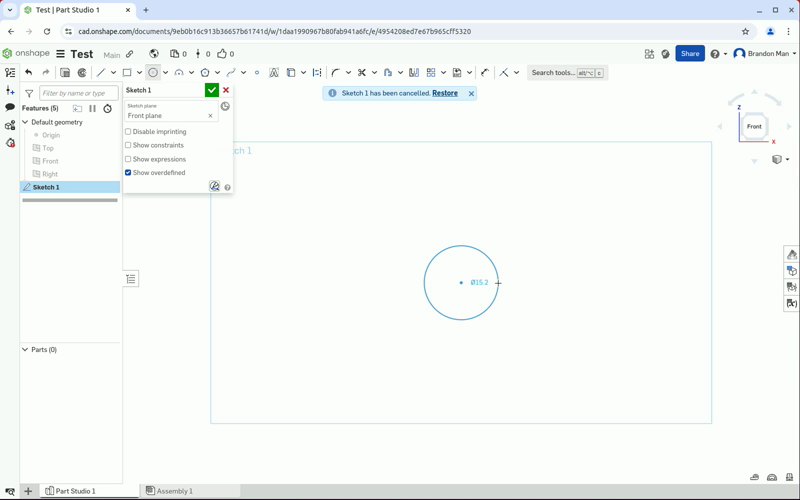
click(498, 282)
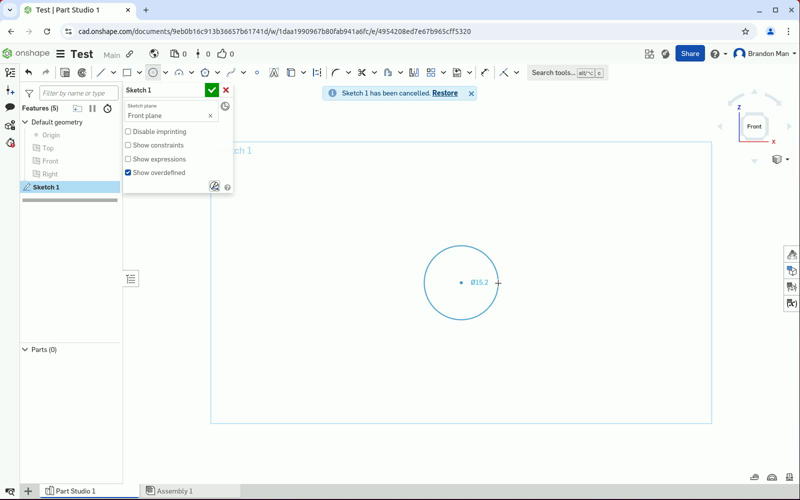
key(esc)
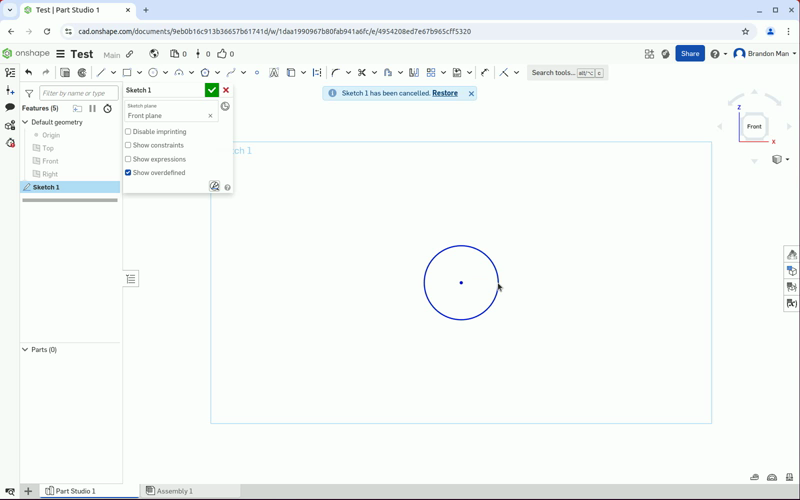
mouse_move(489, 285)
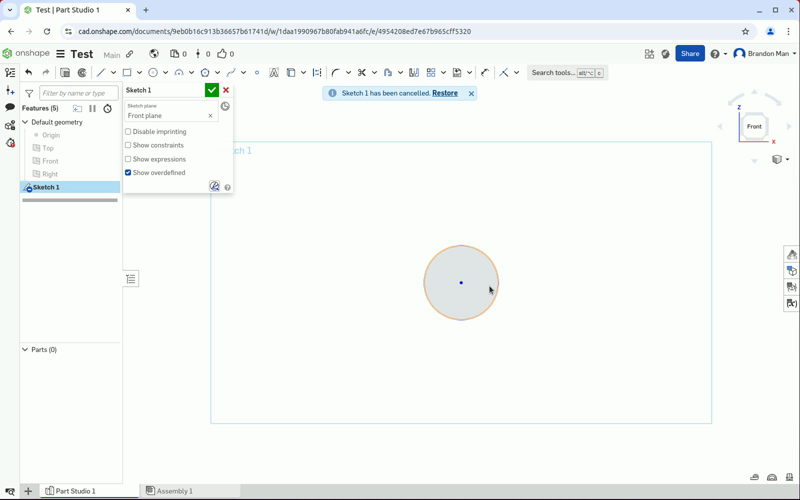
click(489, 285)
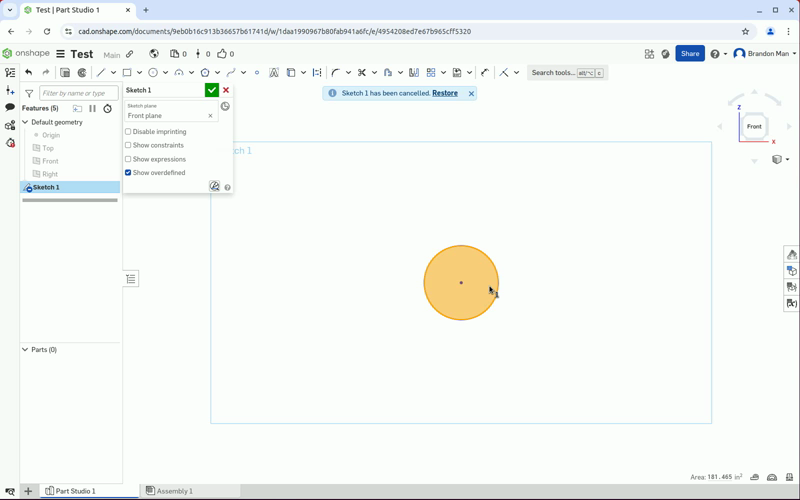
mouse_move(73, 352)
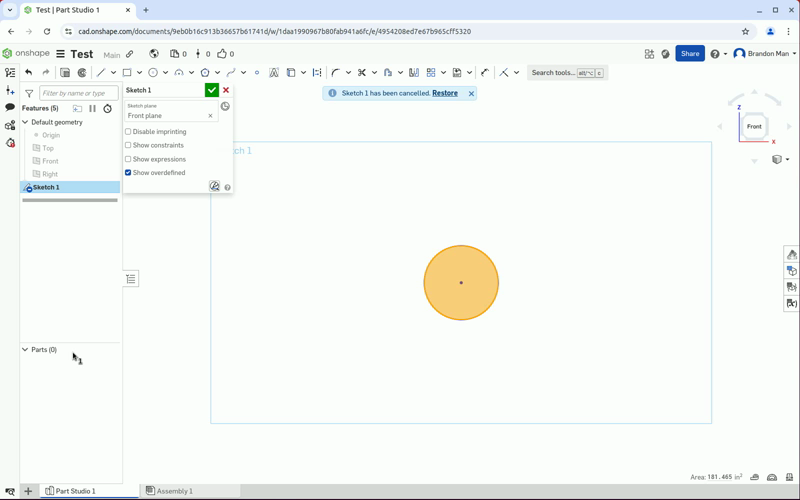
key(shift+y)
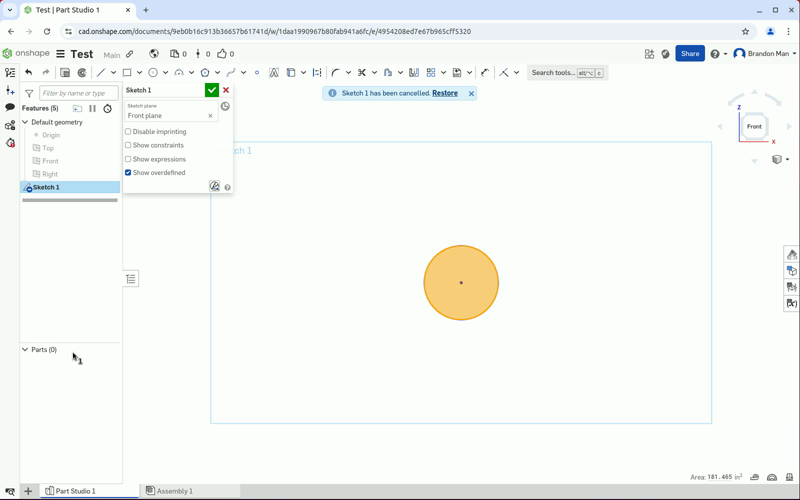
key(shift+e)
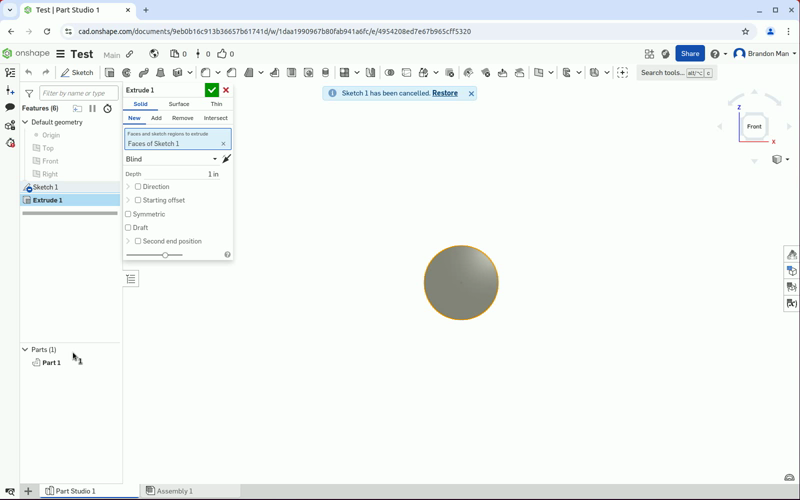
mouse_move(143, 106)
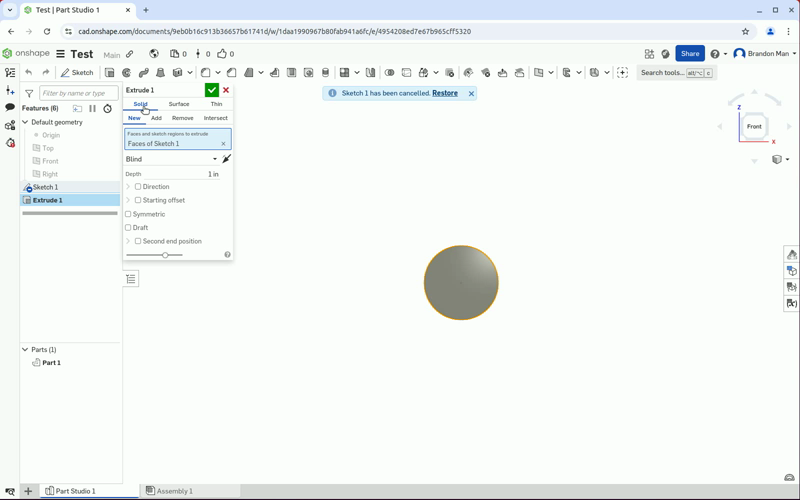
click(143, 106)
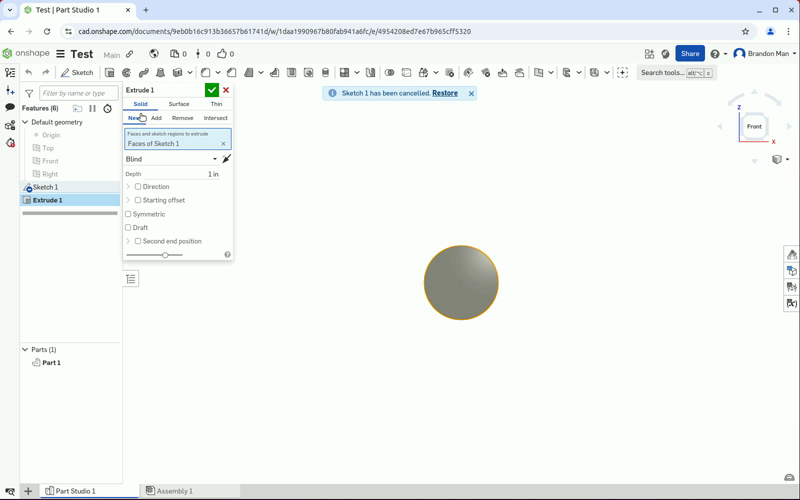
mouse_move(137, 120)
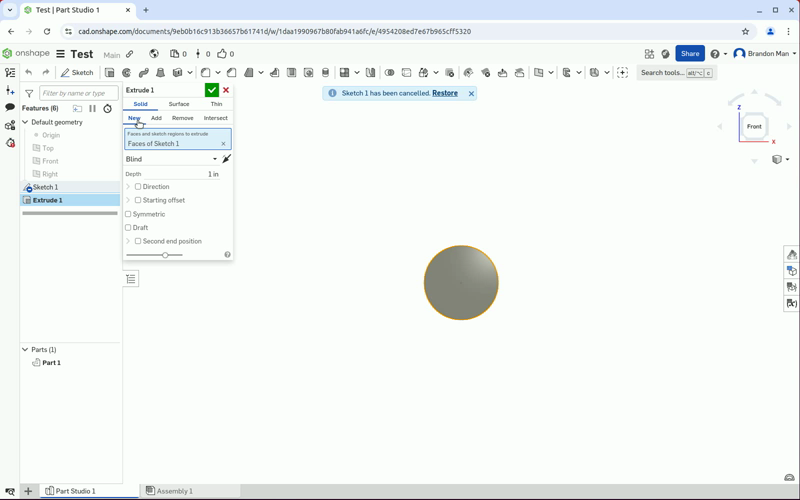
click(137, 120)
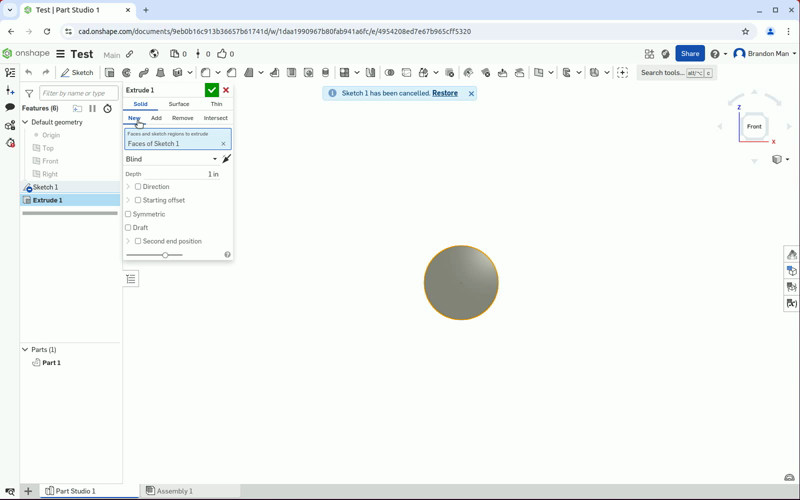
key(tab, 4)
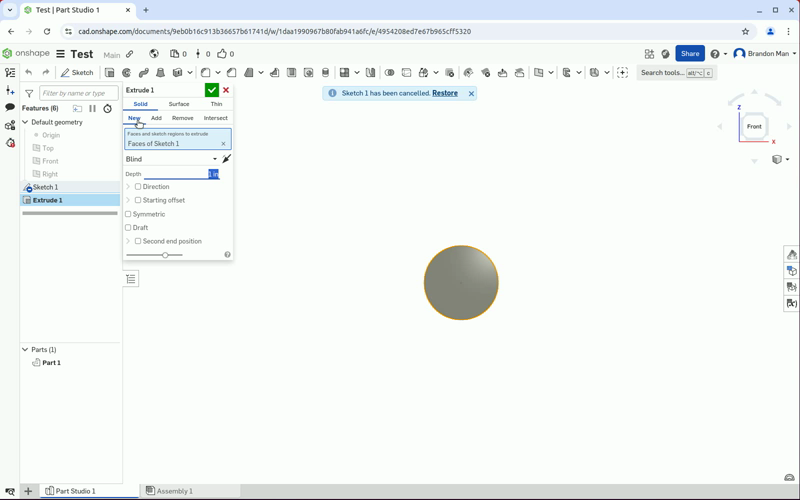
text(8.666)
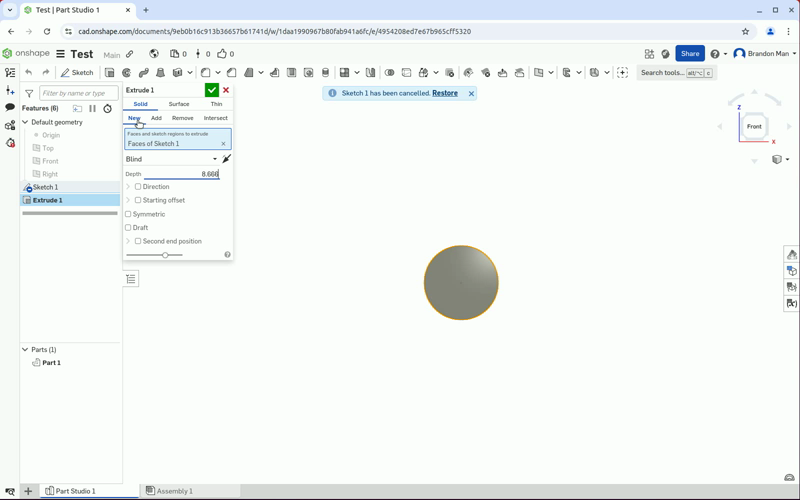
key(enter)
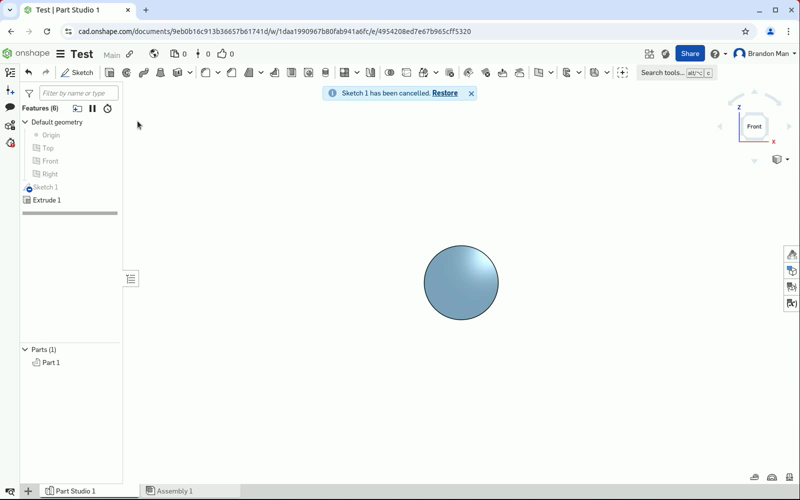
key(shift+h)
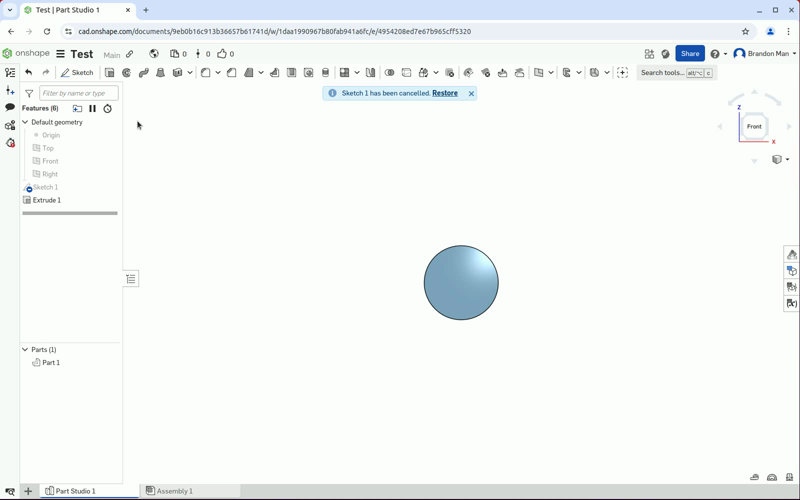
key(shift+h)
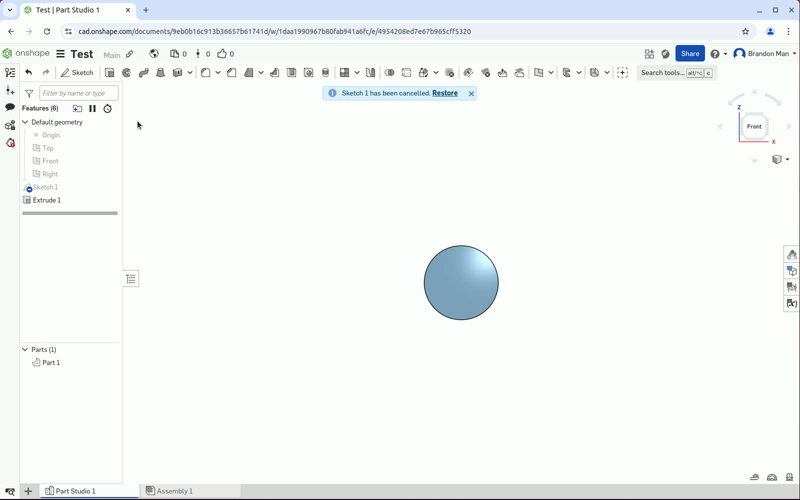
mouse_move(73, 189)
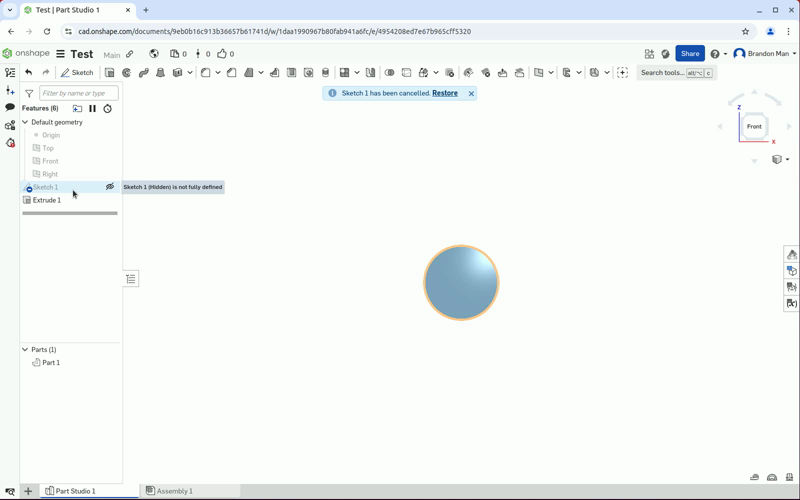
click(73, 189)
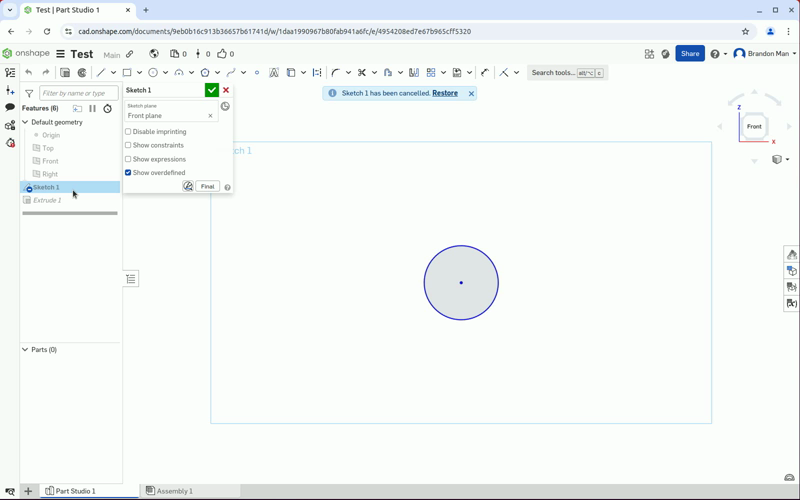
mouse_move(229, 92)
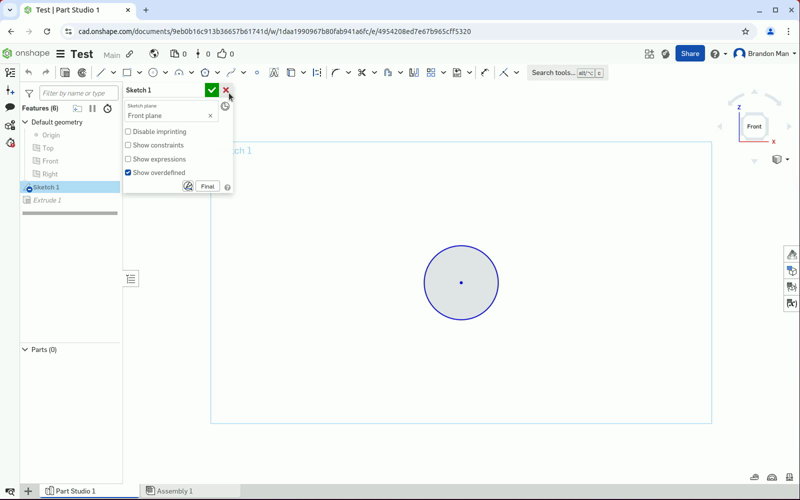
click(229, 92)
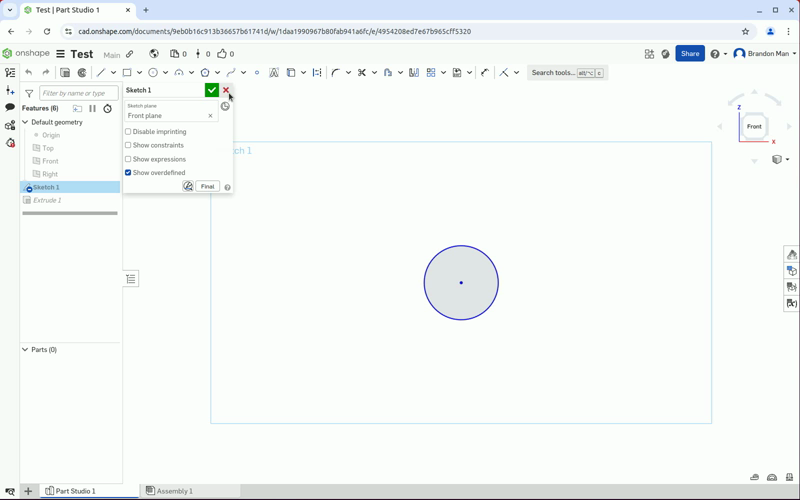
key(shift+s)
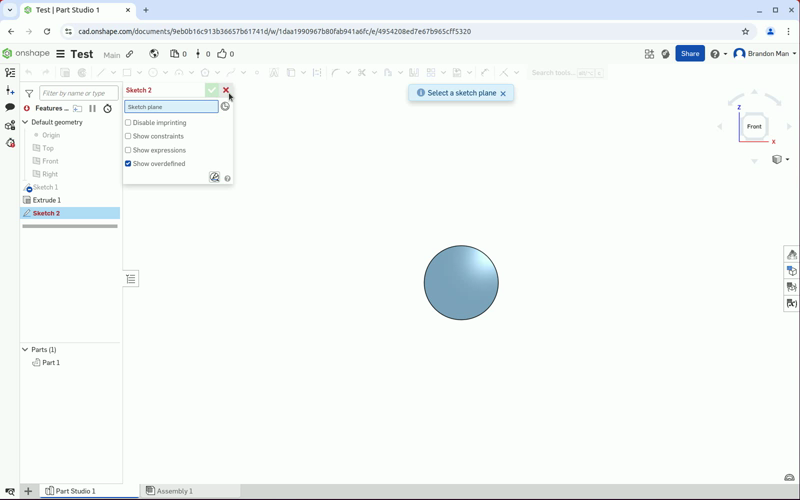
mouse_move(73, 163)
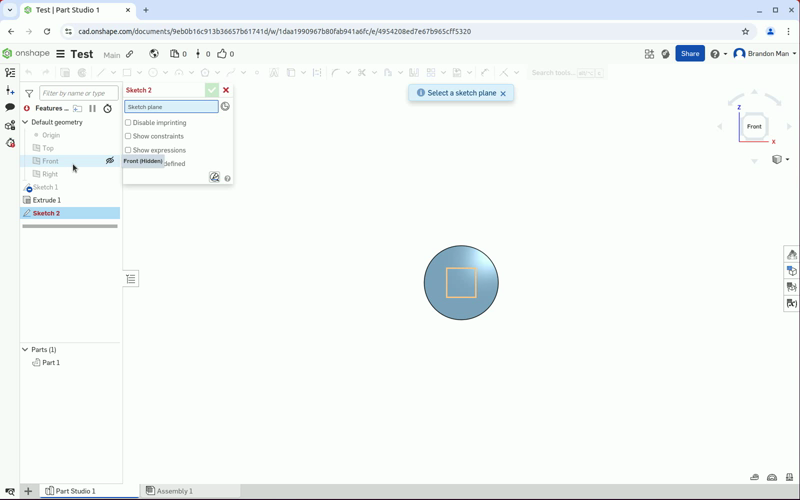
click(73, 163)
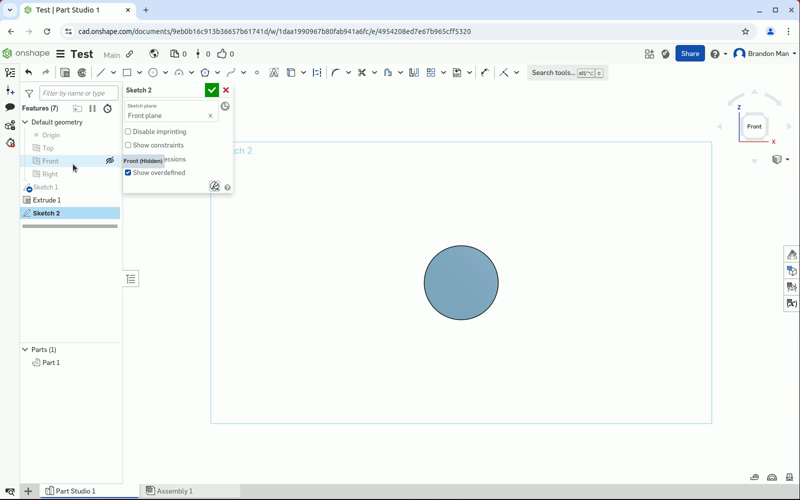
mouse_move(73, 352)
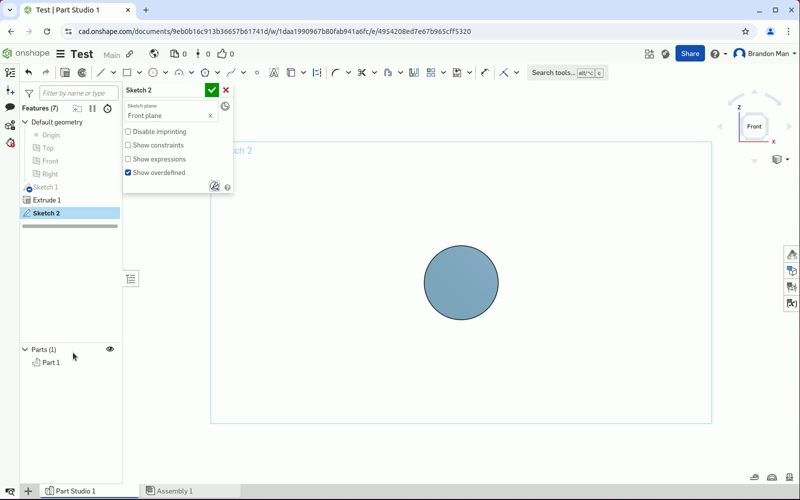
key(y)
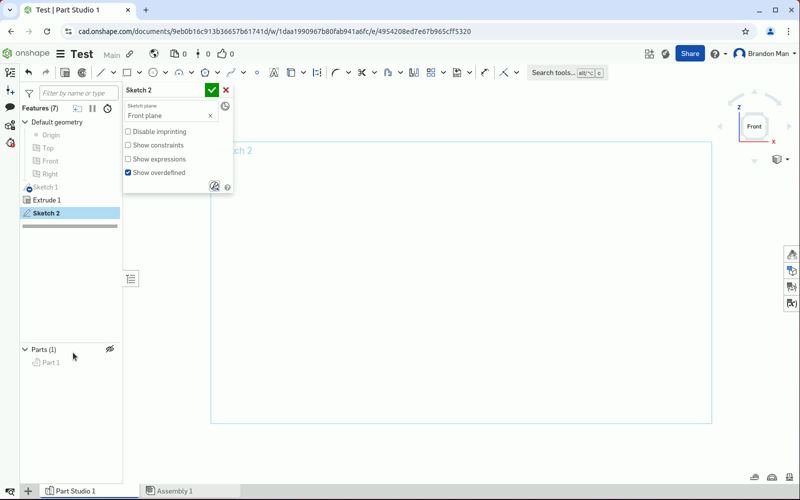
key(l)
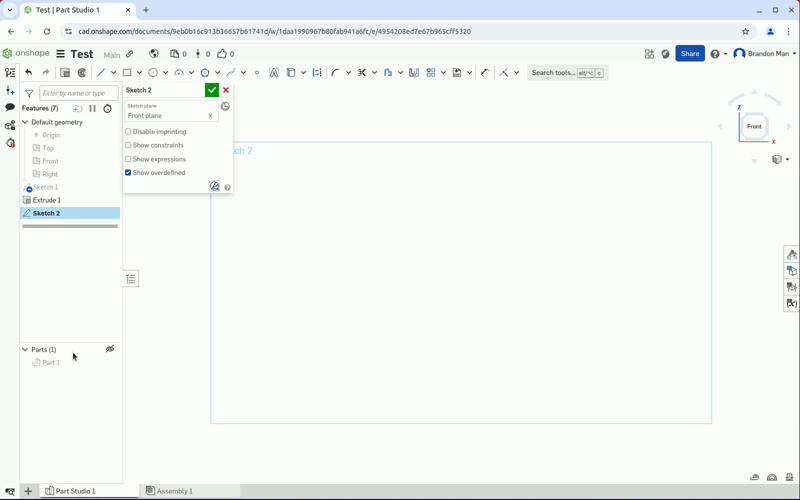
key_down(shift)
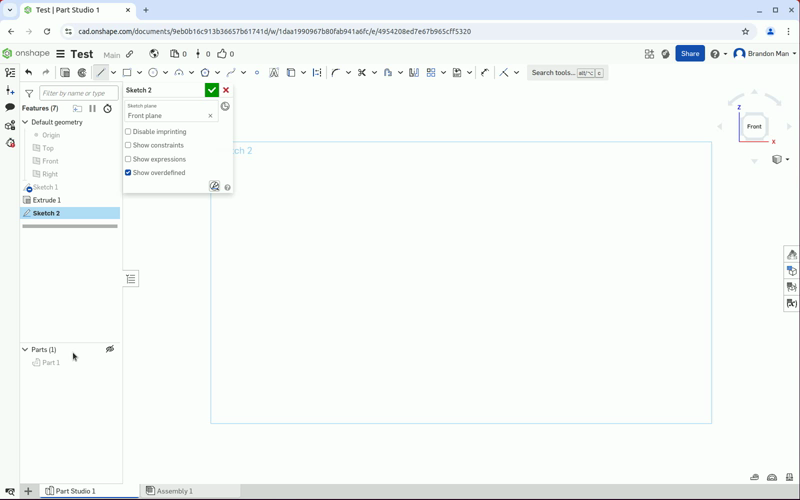
mouse_move(450, 395)
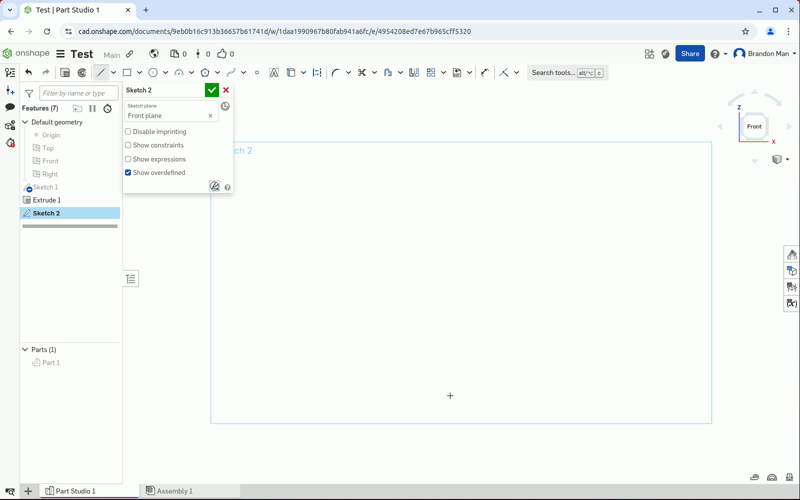
click(450, 395)
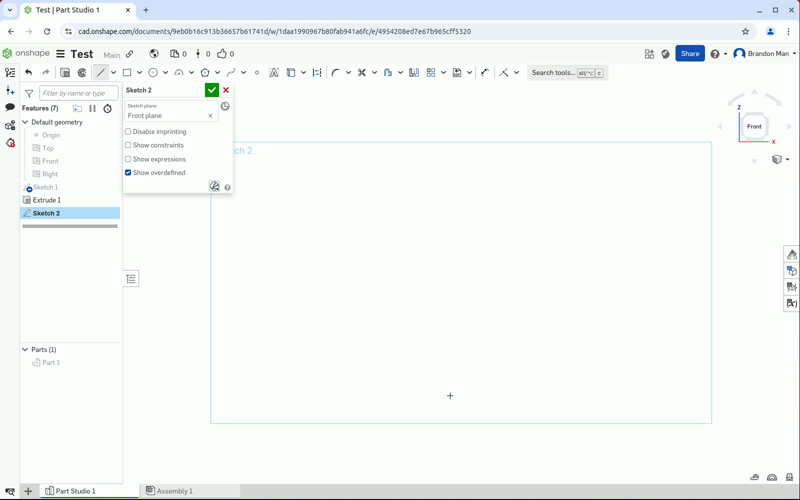
key_up(shift)
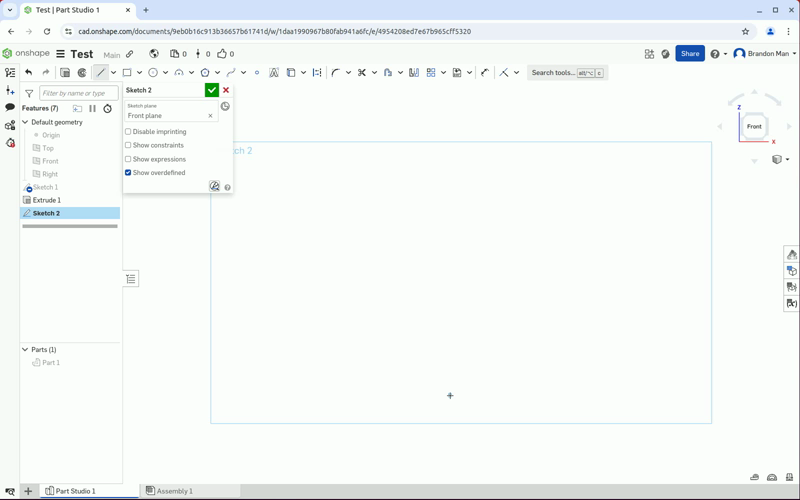
key_down(shift)
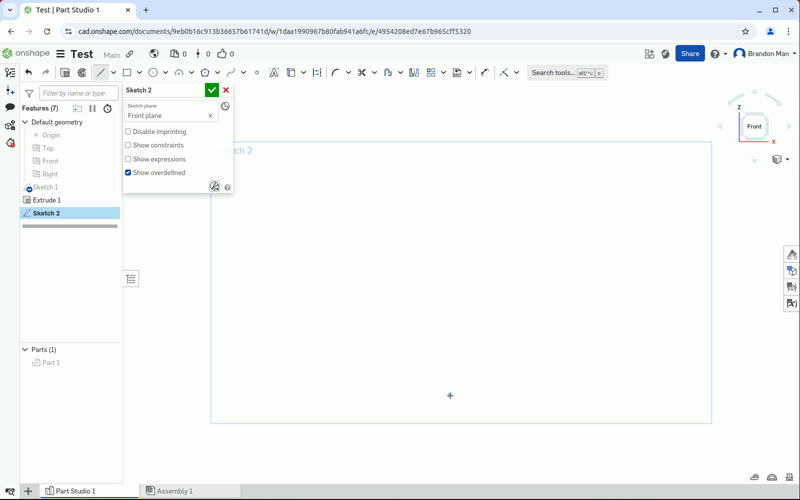
mouse_move(480, 395)
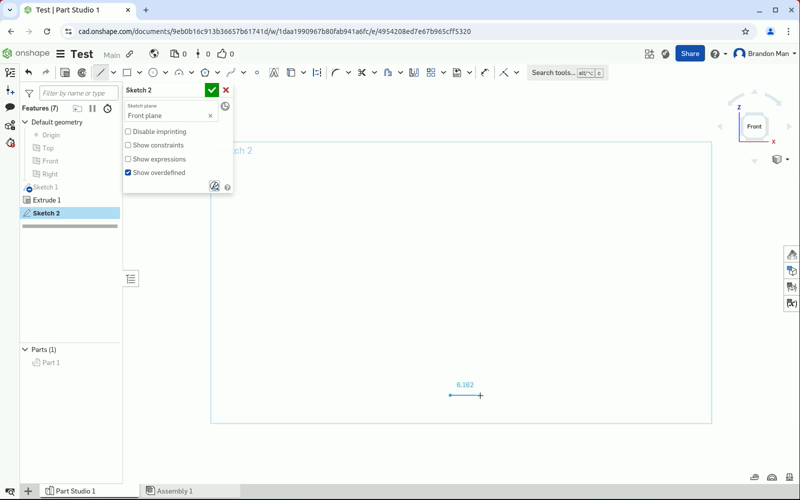
mouse_move(470, 395)
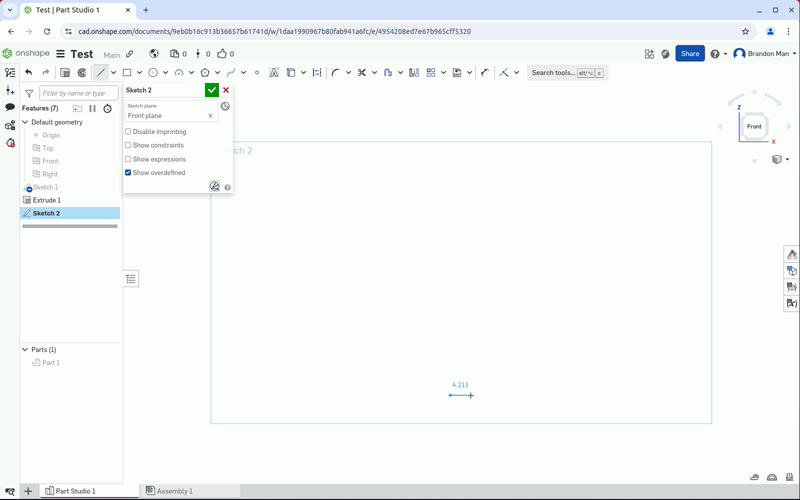
click(470, 395)
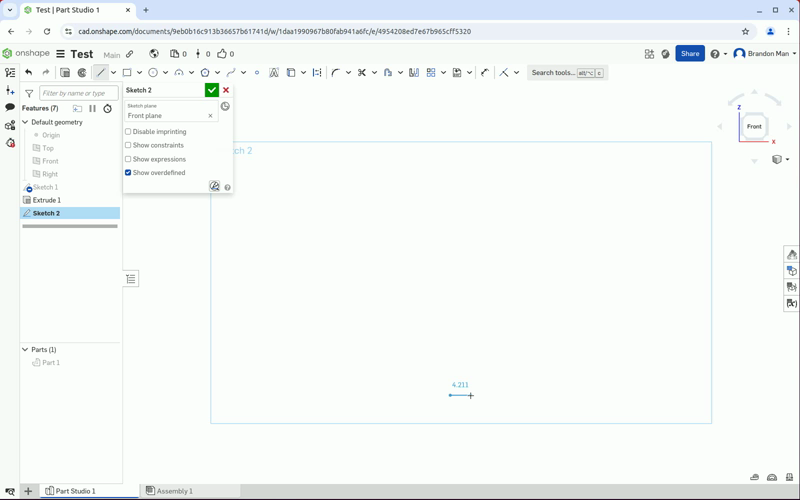
key_up(shift)
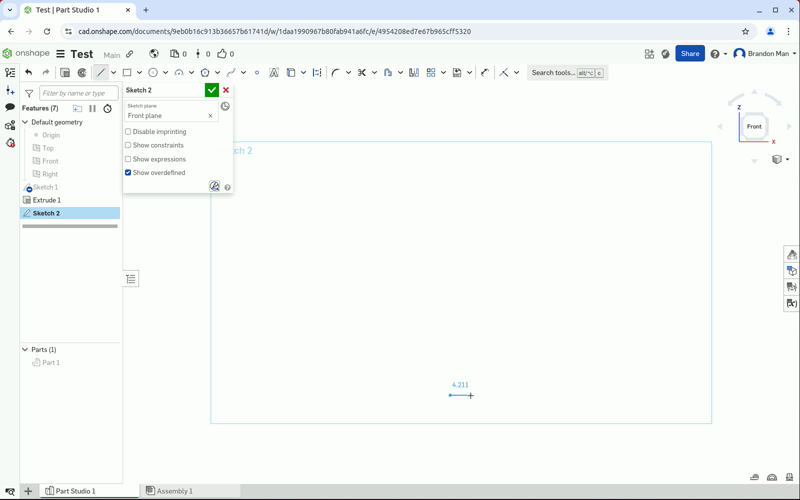
key_down(shift)
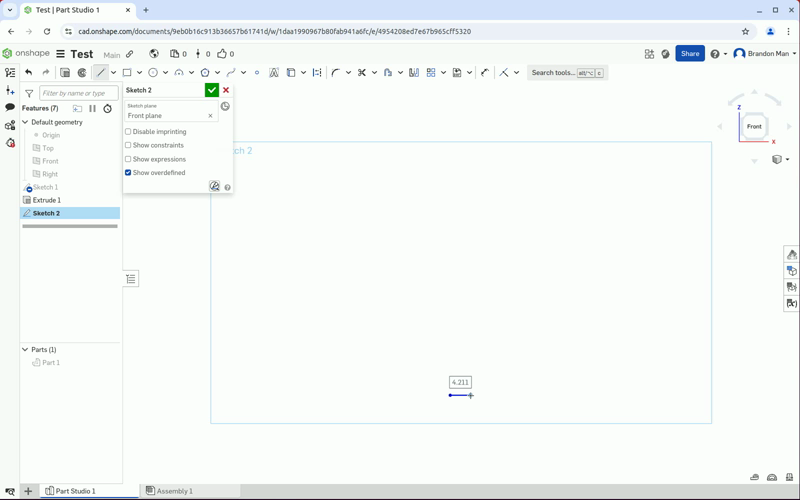
mouse_move(500, 395)
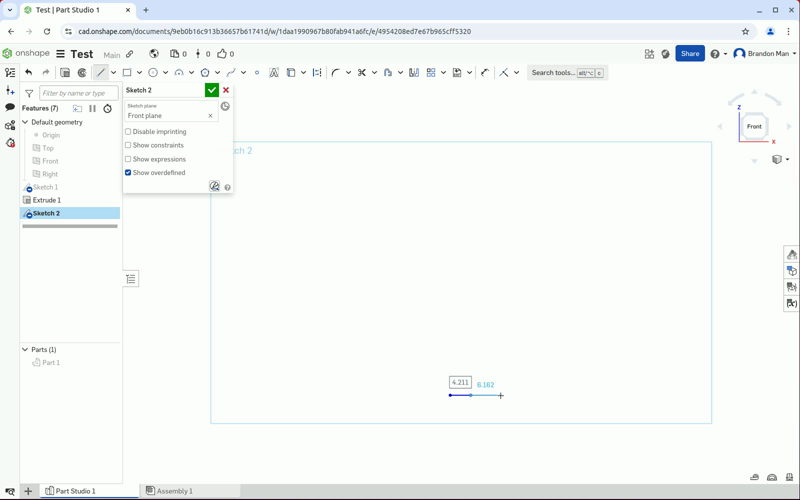
mouse_move(470, 352)
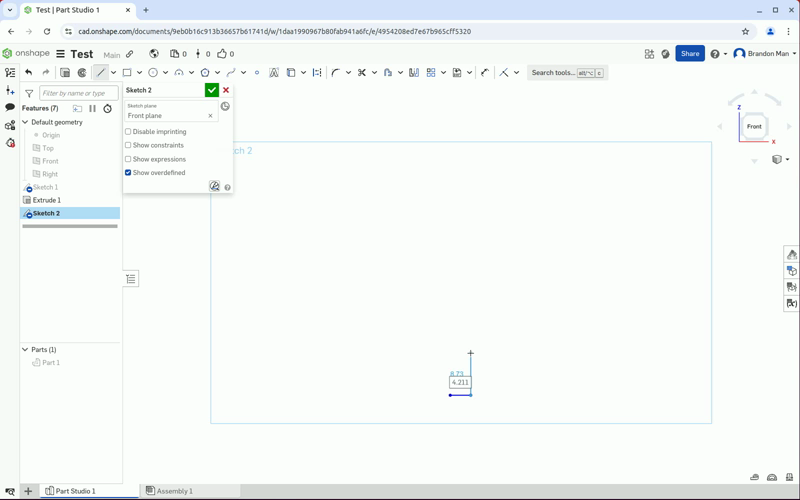
click(470, 352)
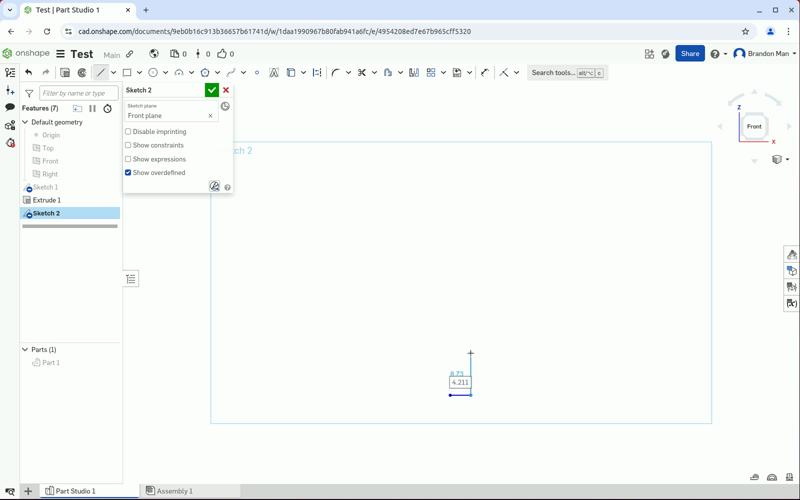
key_up(shift)
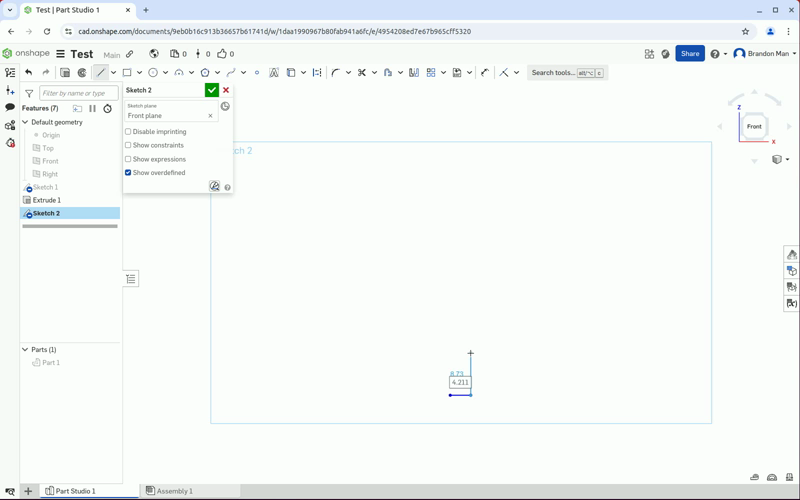
key_down(shift)
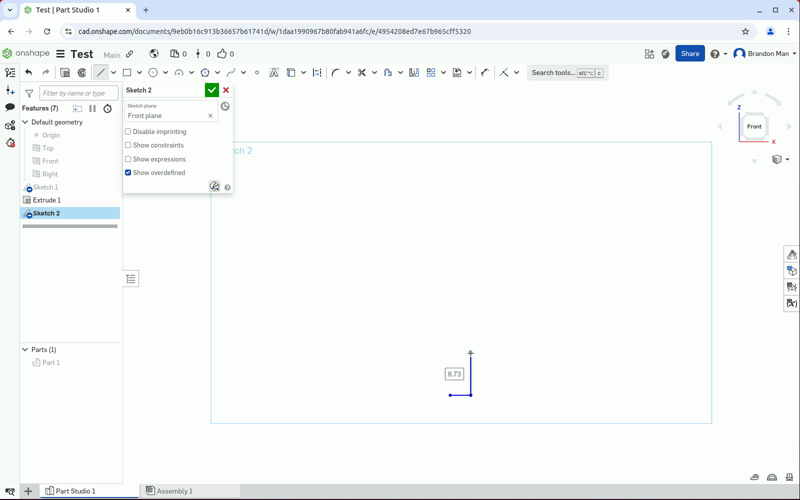
mouse_move(500, 352)
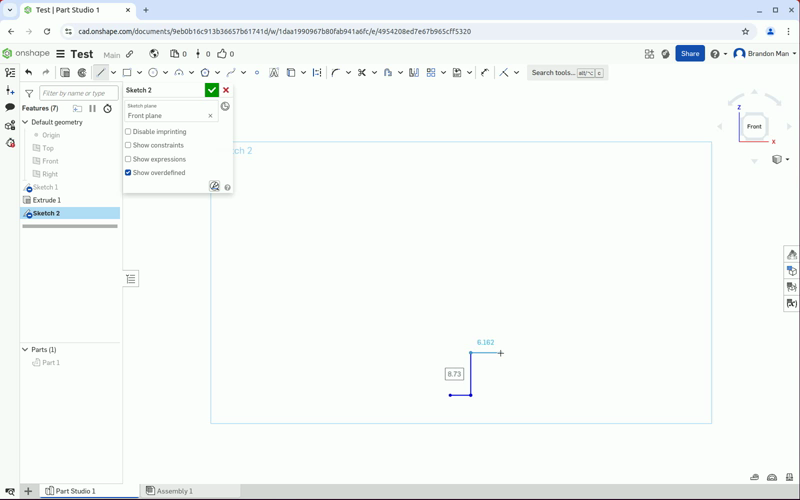
mouse_move(450, 352)
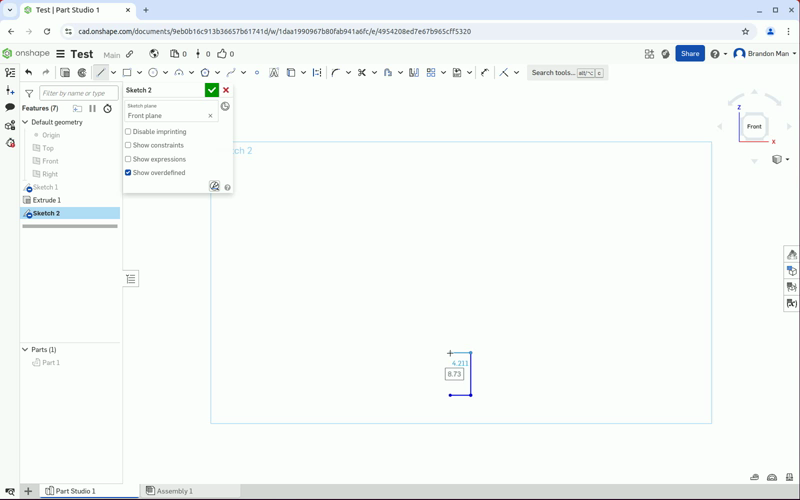
click(450, 352)
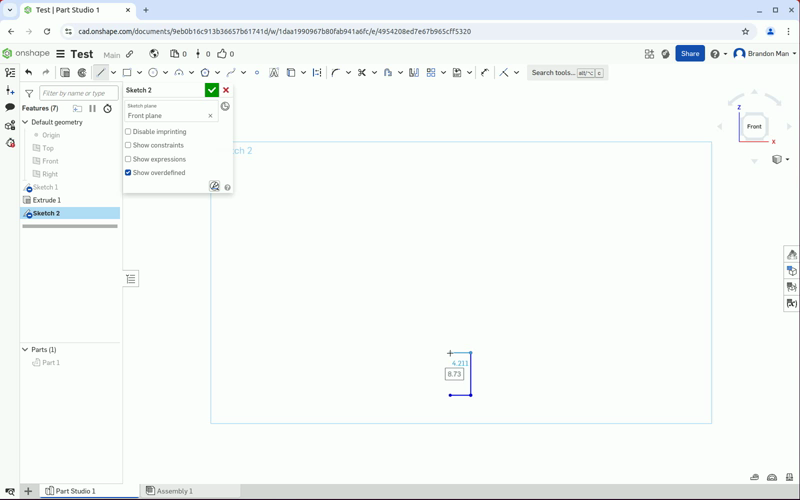
key_up(shift)
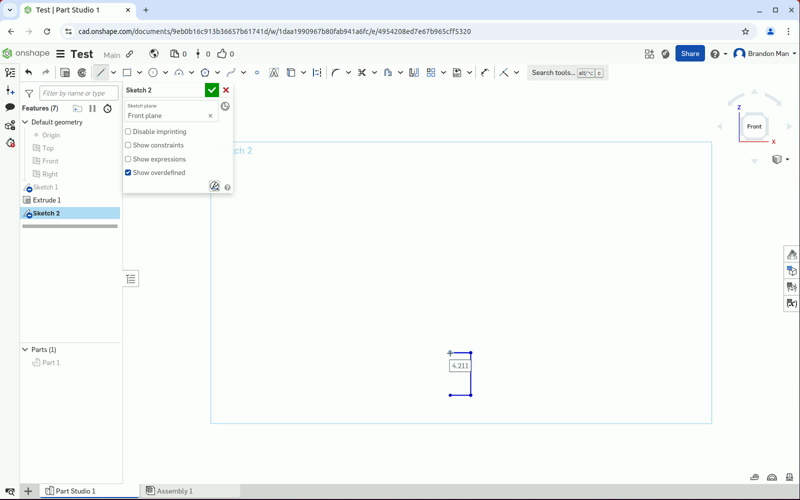
mouse_move(480, 352)
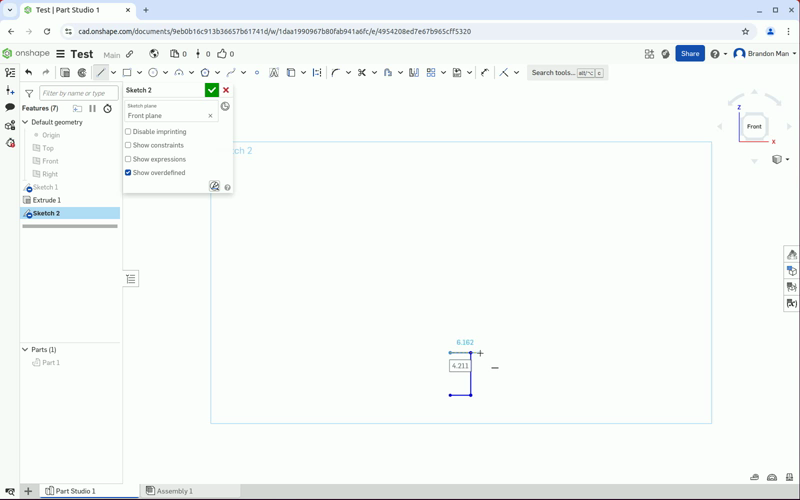
key_down(shift)
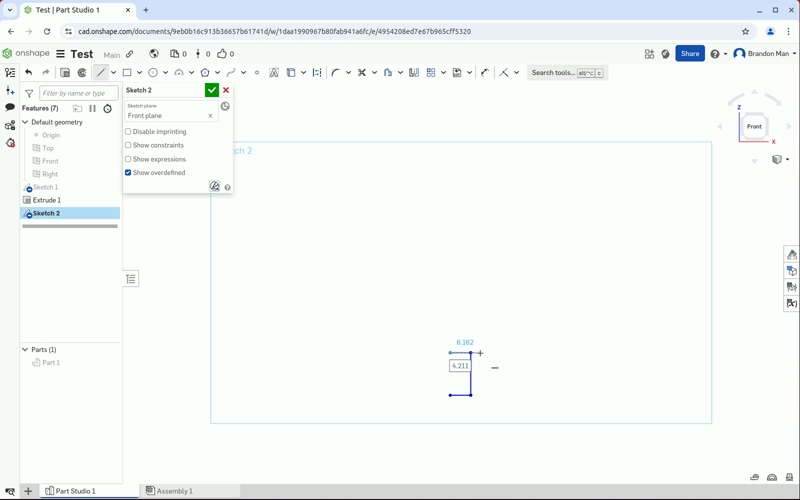
mouse_move(450, 395)
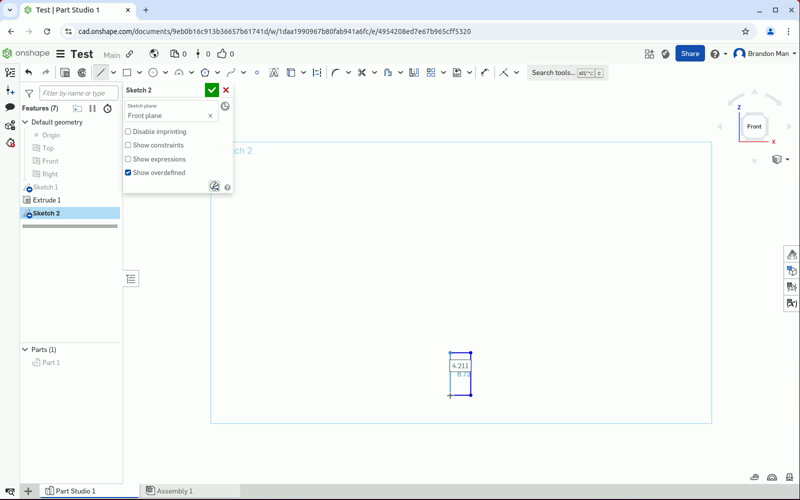
key_up(shift)
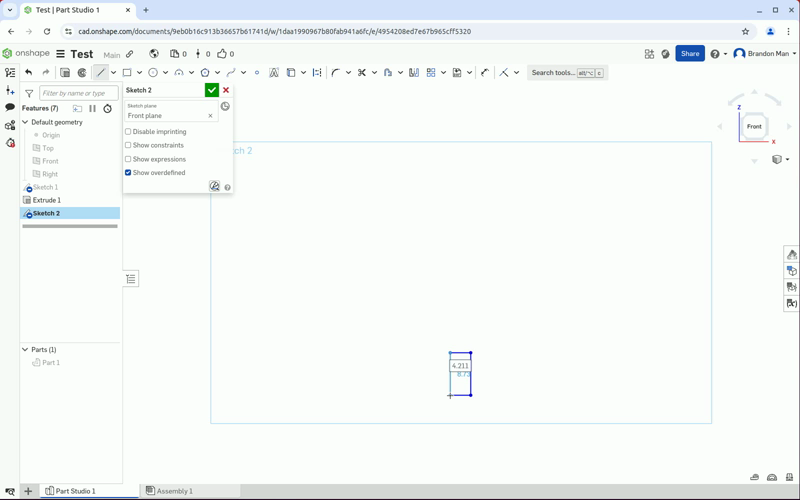
click(450, 395)
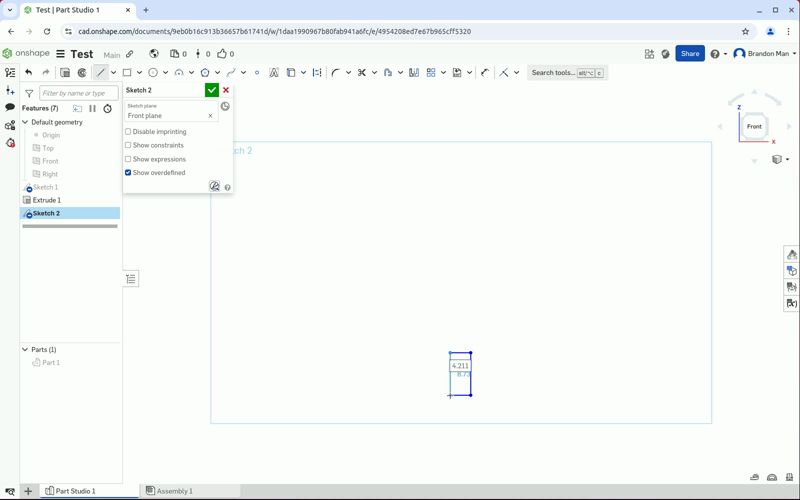
key(esc)
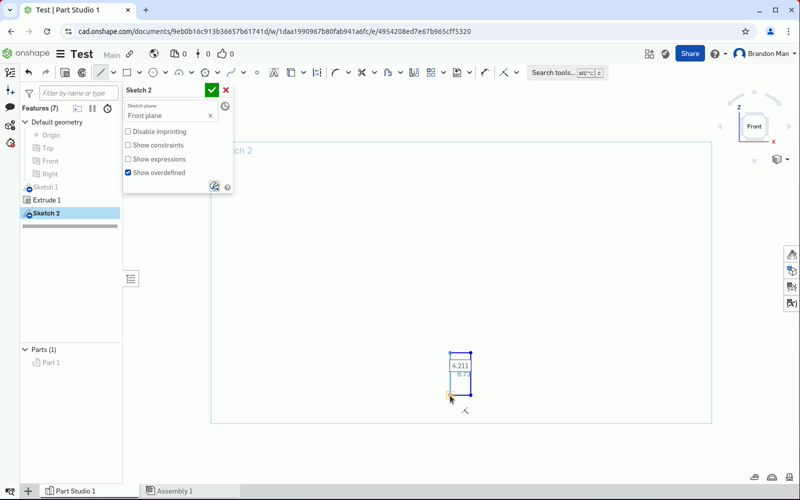
mouse_move(451, 383)
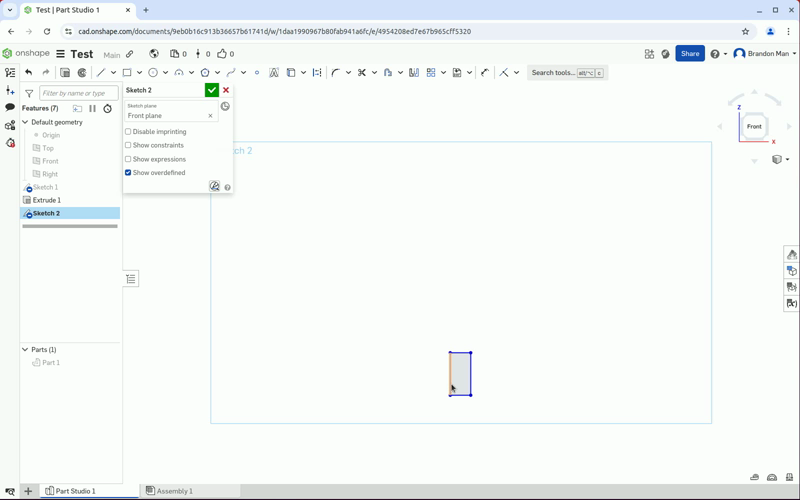
scroll(6)
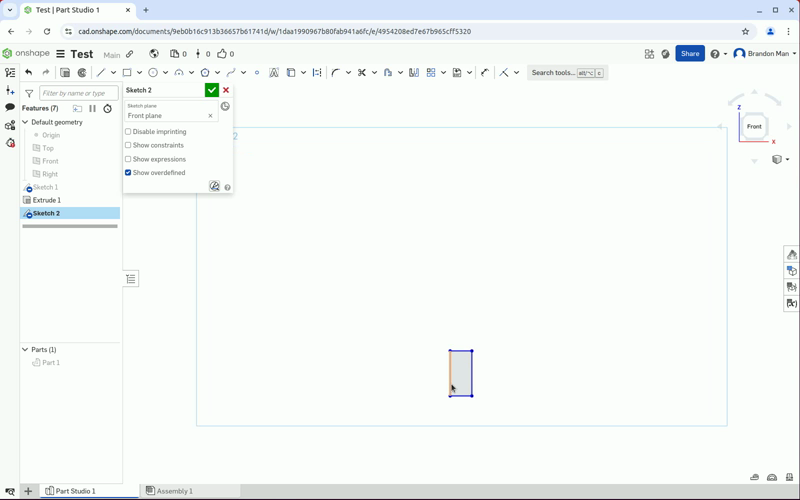
scroll(6)
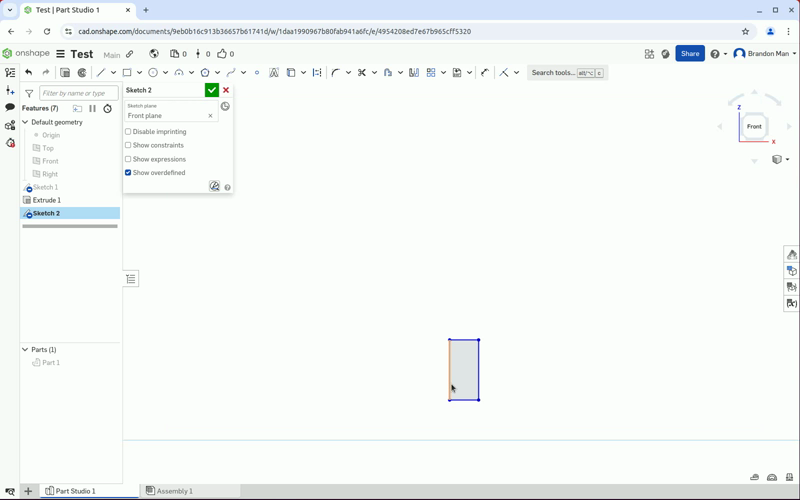
scroll(6)
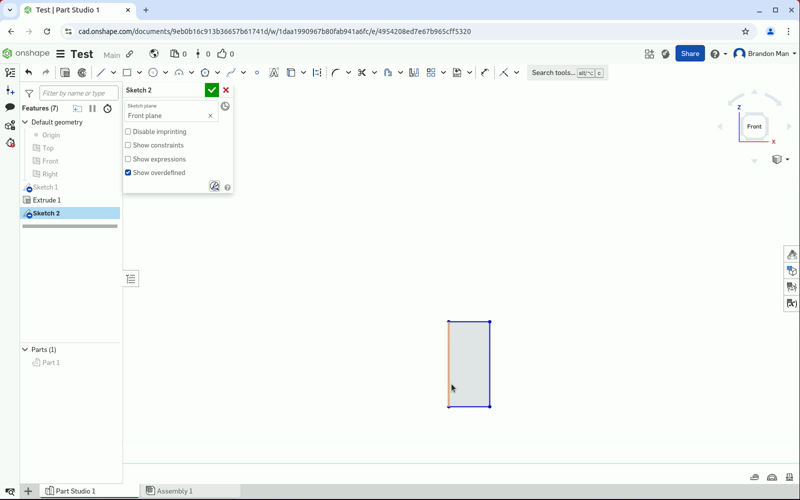
scroll(6)
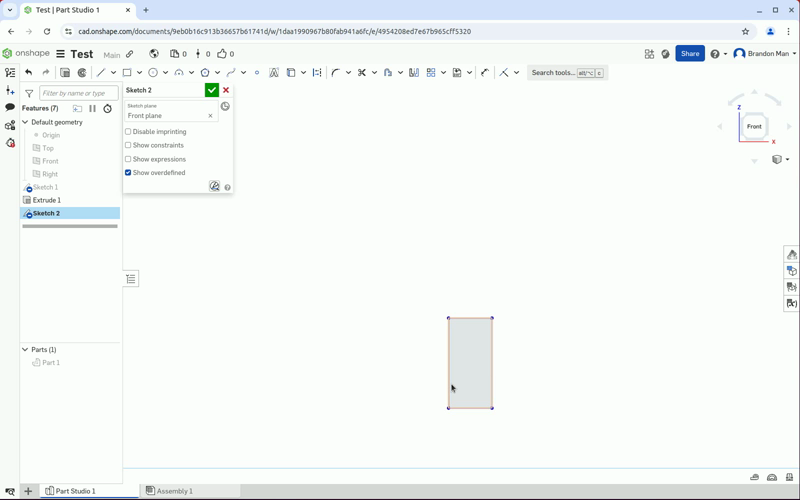
scroll(6)
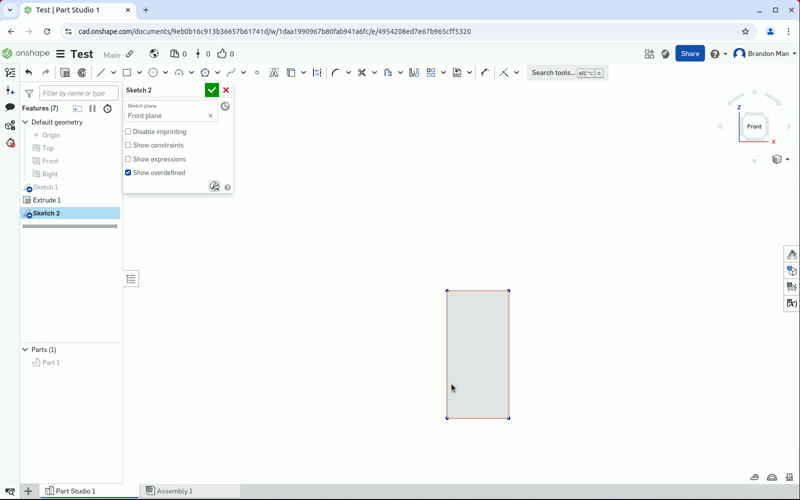
scroll(6)
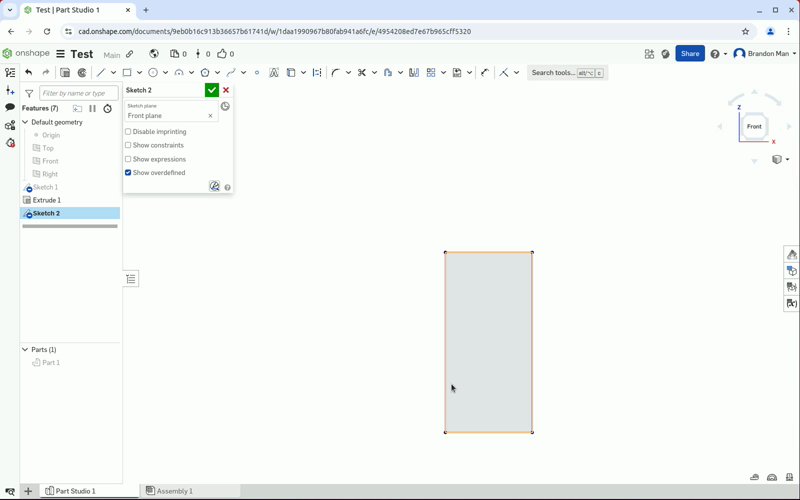
scroll(6)
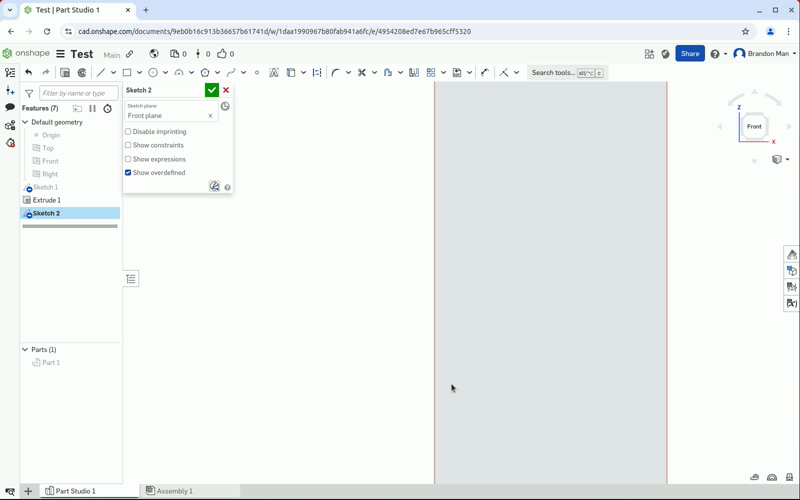
click(451, 383)
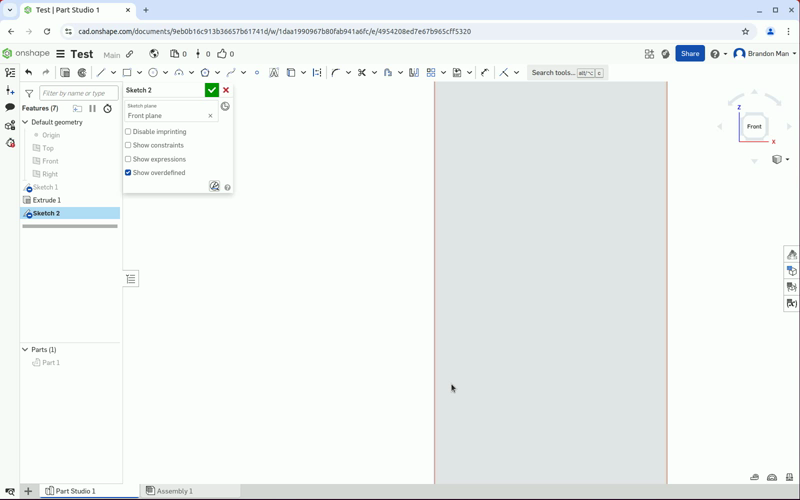
scroll(-6)
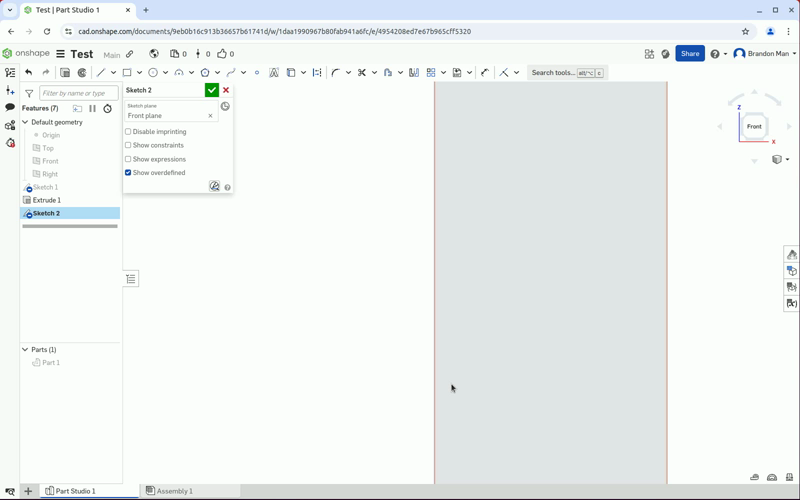
scroll(-6)
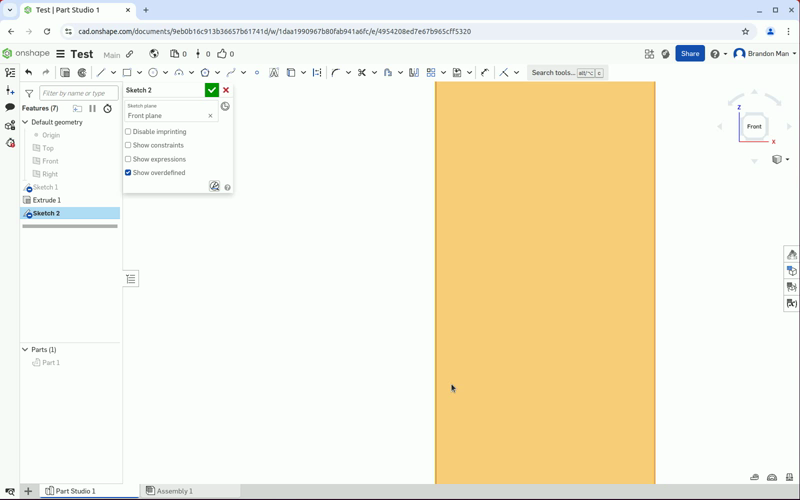
scroll(-6)
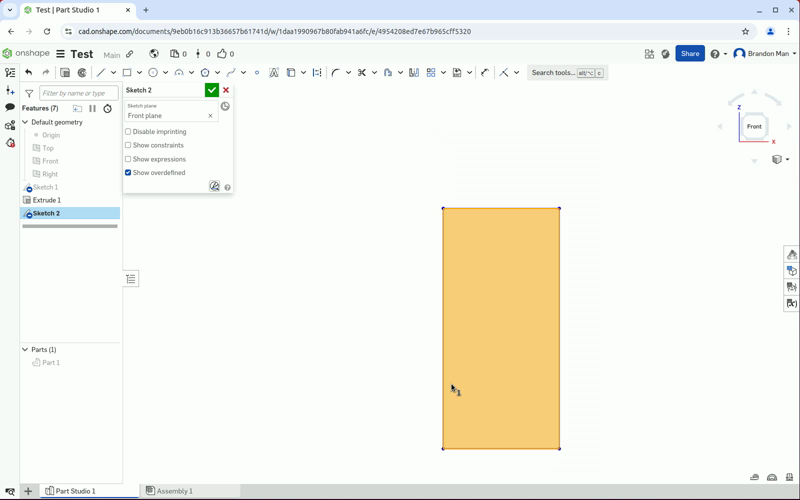
scroll(-6)
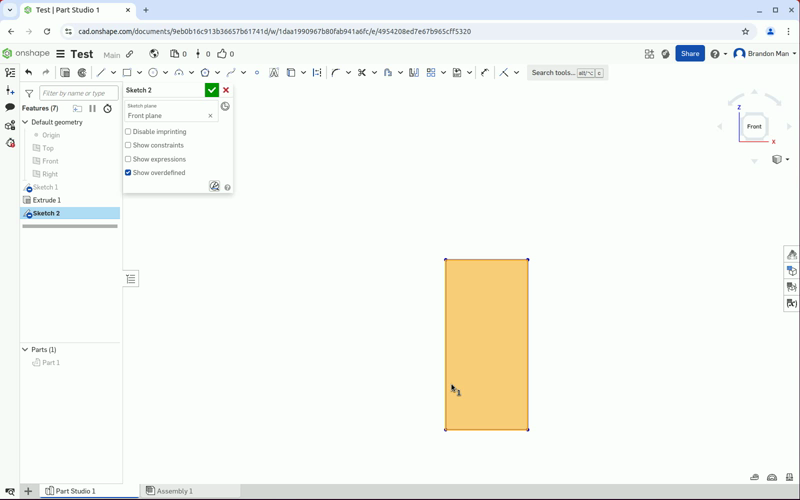
scroll(-6)
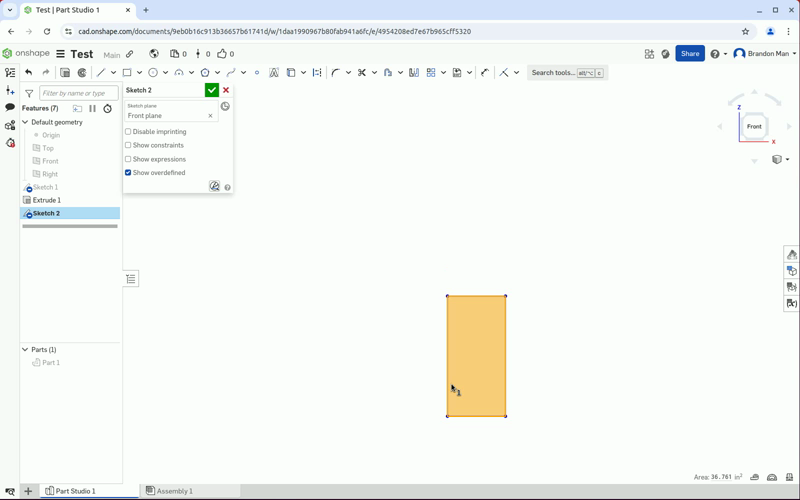
scroll(-6)
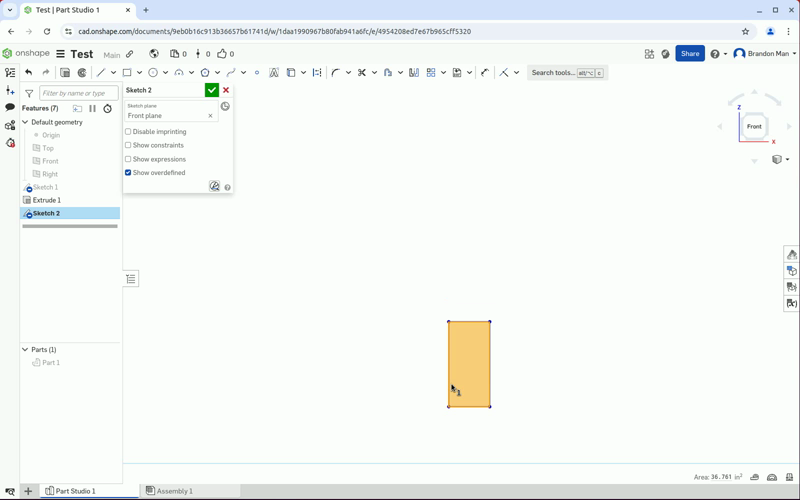
scroll(-6)
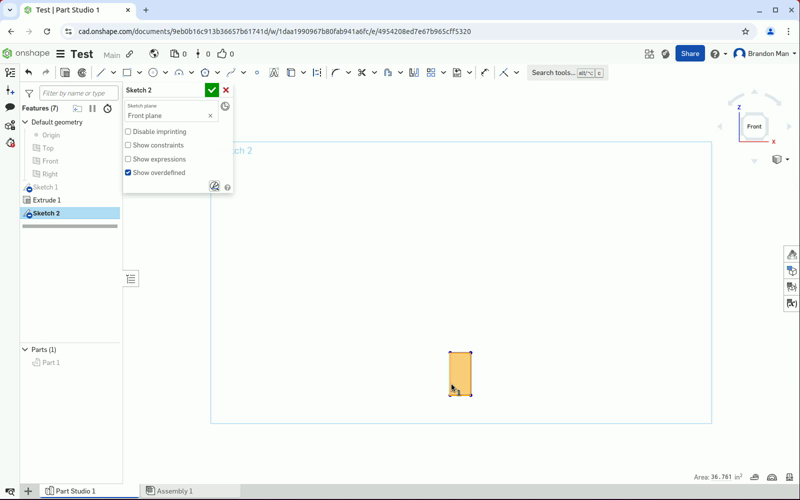
mouse_move(73, 352)
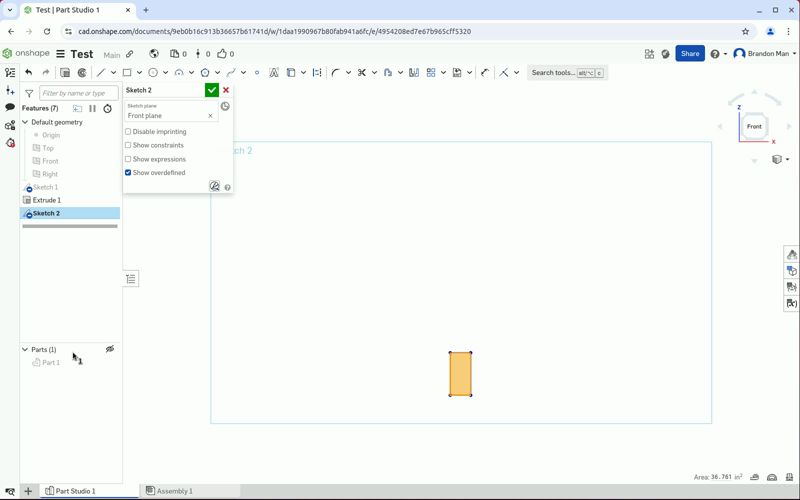
key(shift+y)
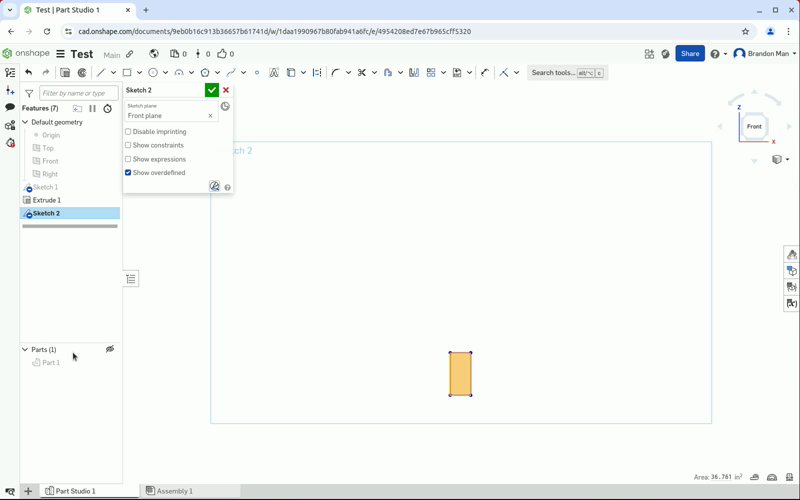
key(shift+e)
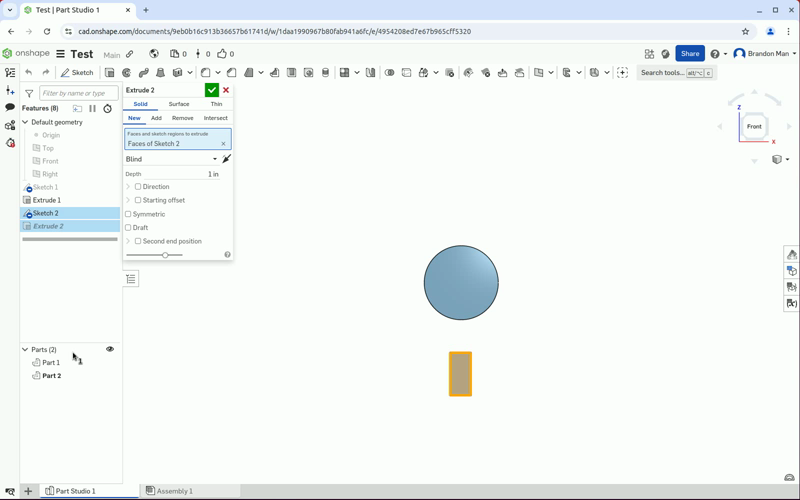
mouse_move(143, 106)
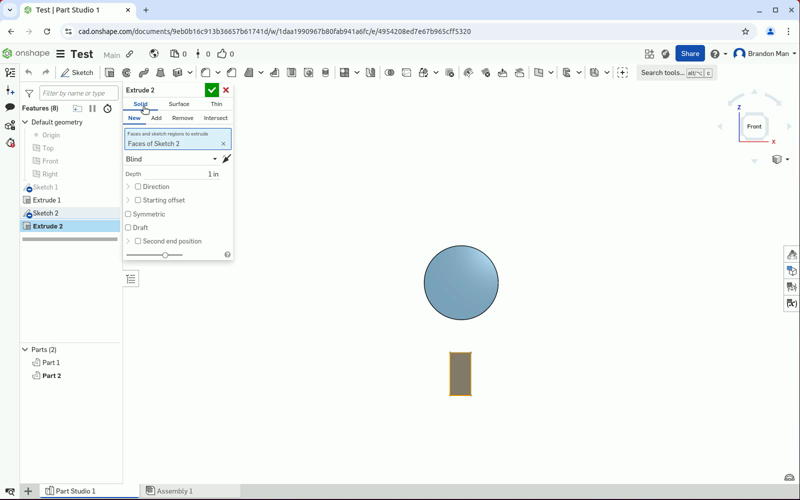
click(143, 106)
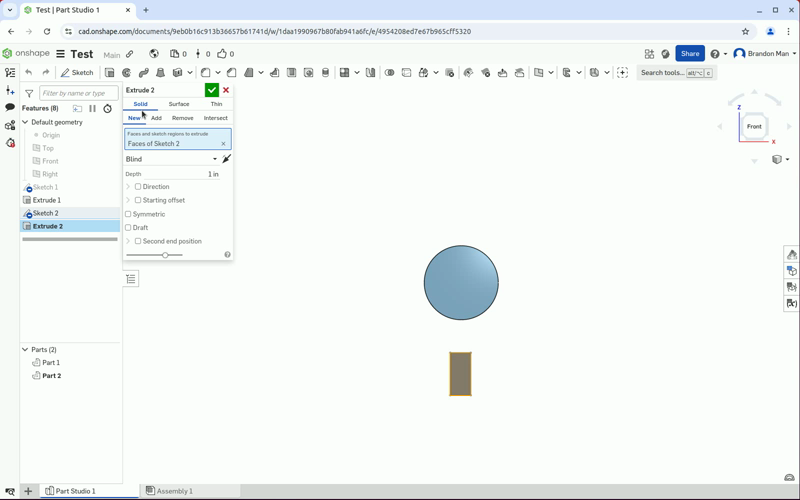
mouse_move(137, 120)
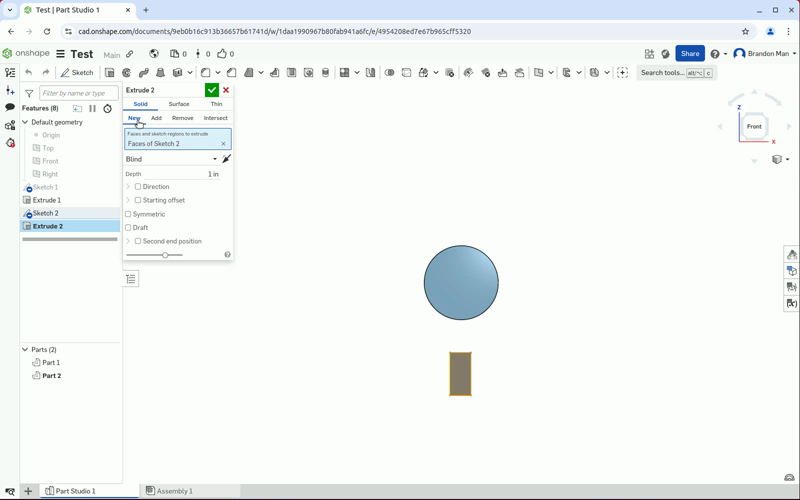
click(137, 120)
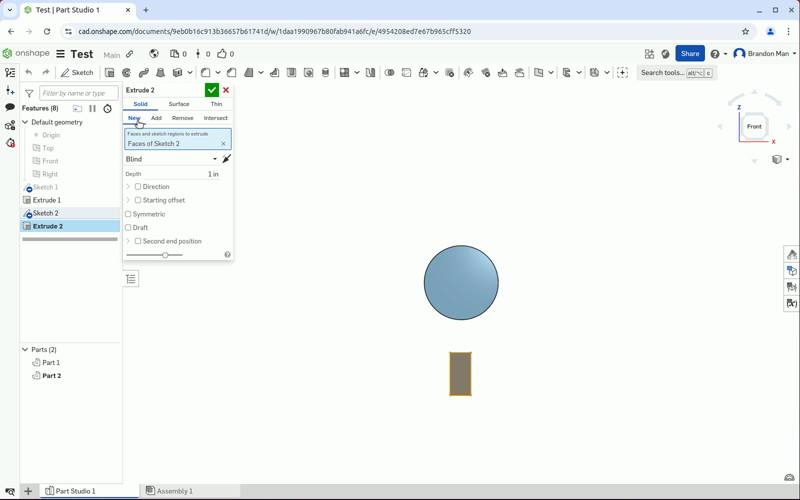
key(tab, 4)
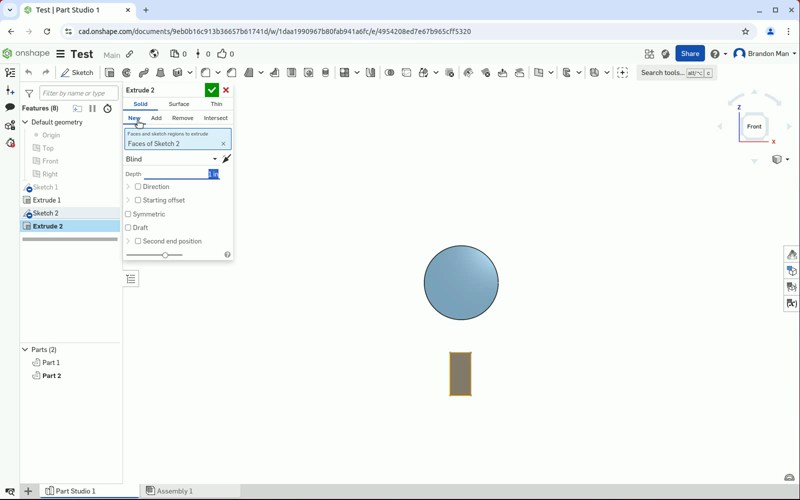
text(2.889)
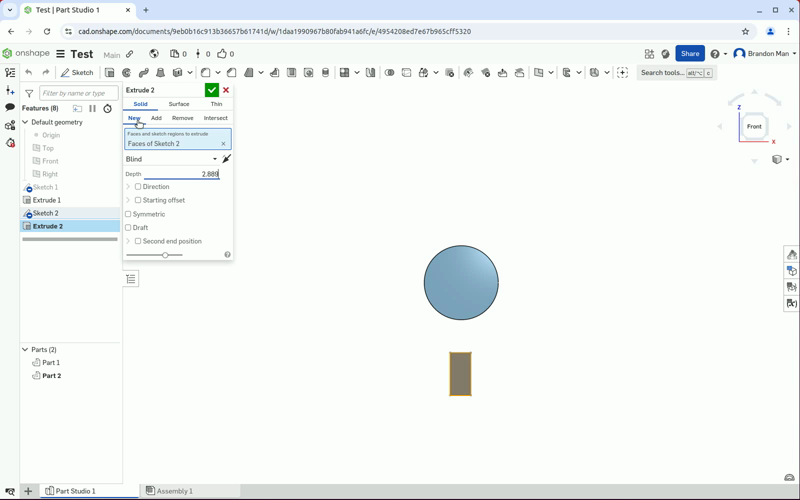
key(enter)
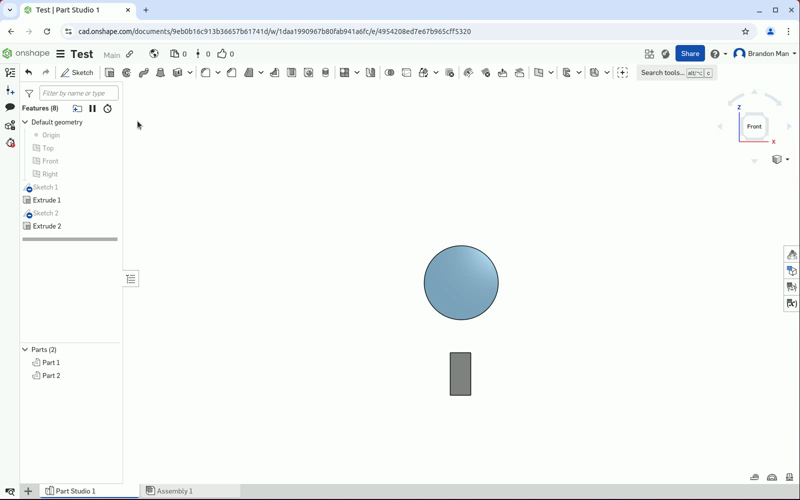
key(shift+h)
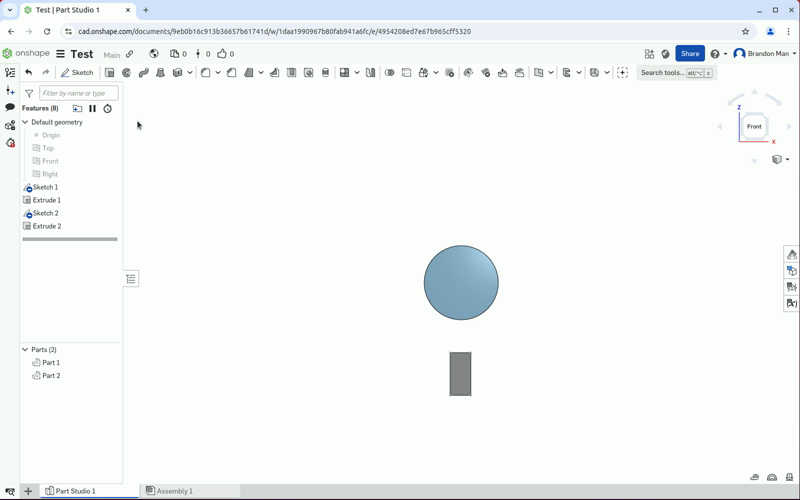
key(shift+h)
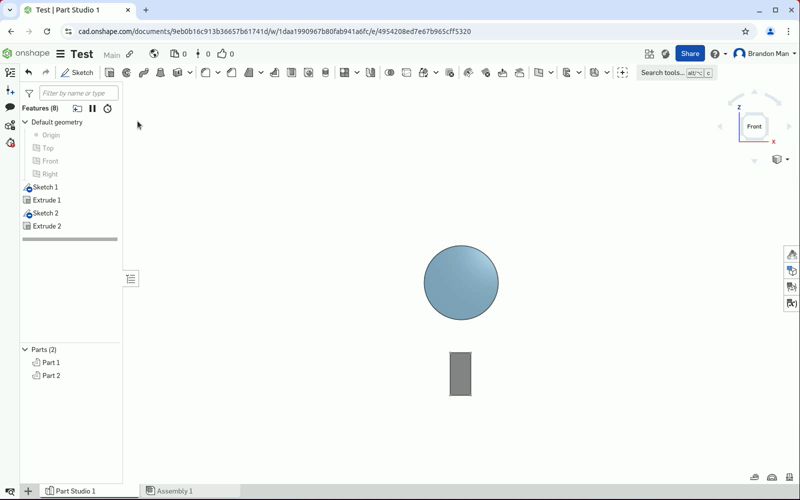
key(shift+7)
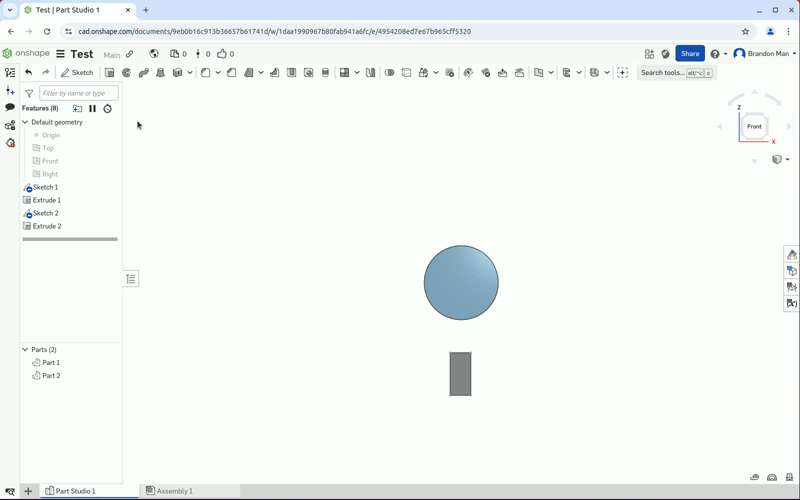
key(left, 2)
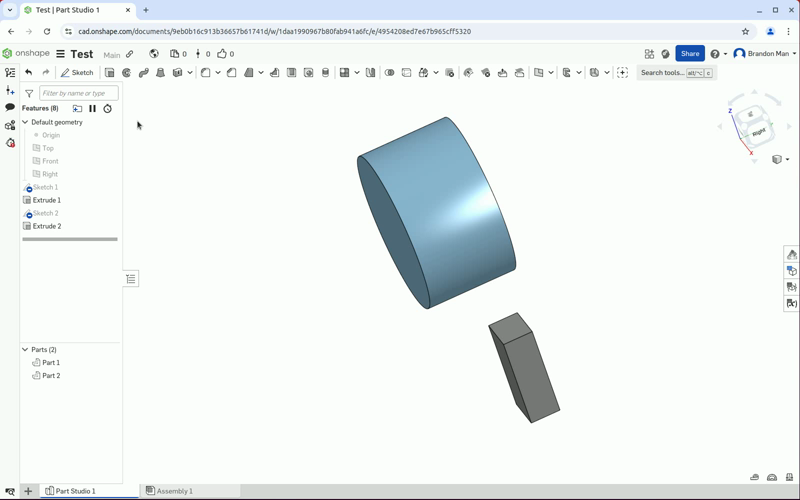
key(down, 2)
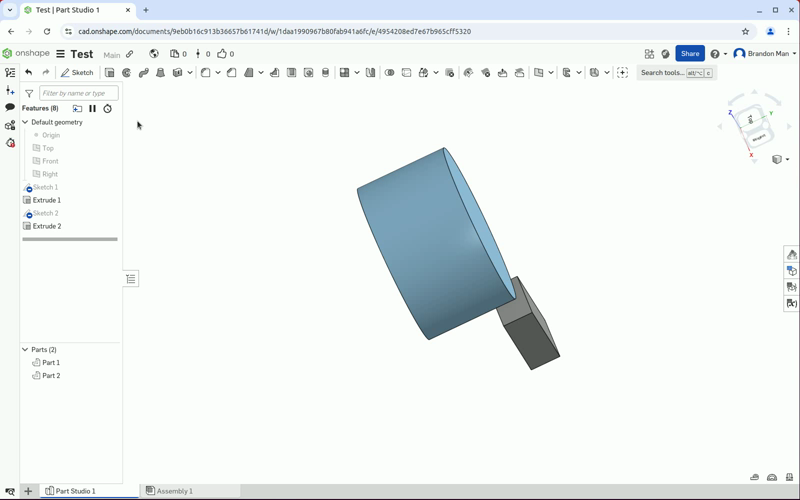
key(up, 2)
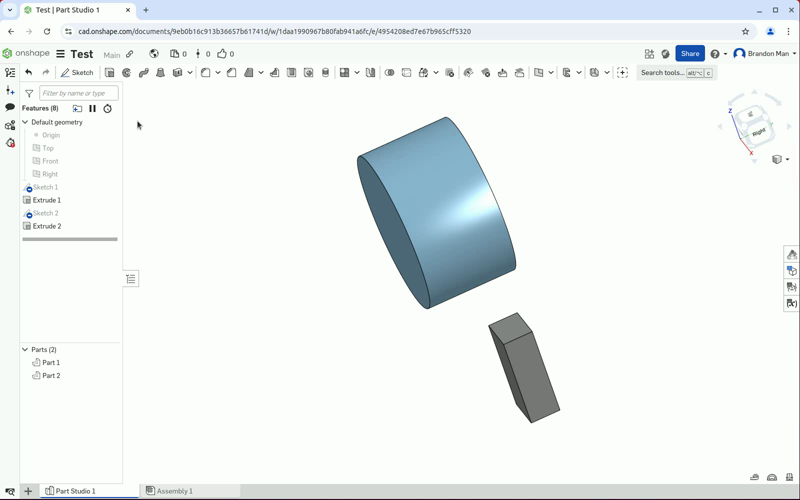
key(right, 2)
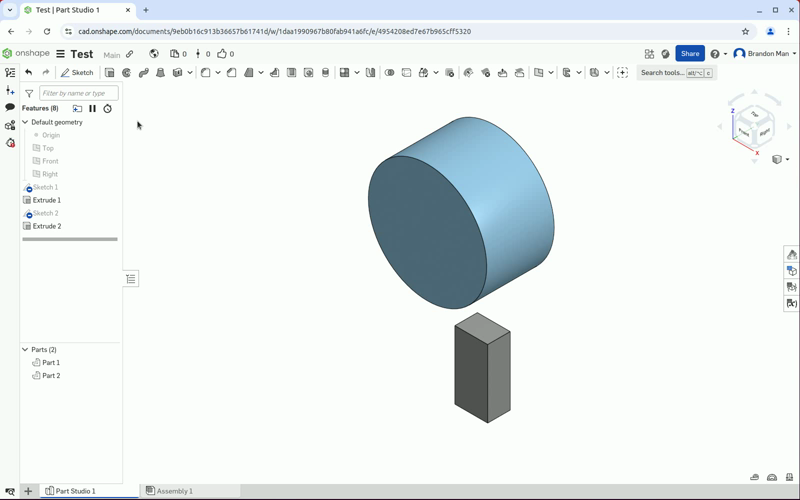
mouse_move(73, 189)
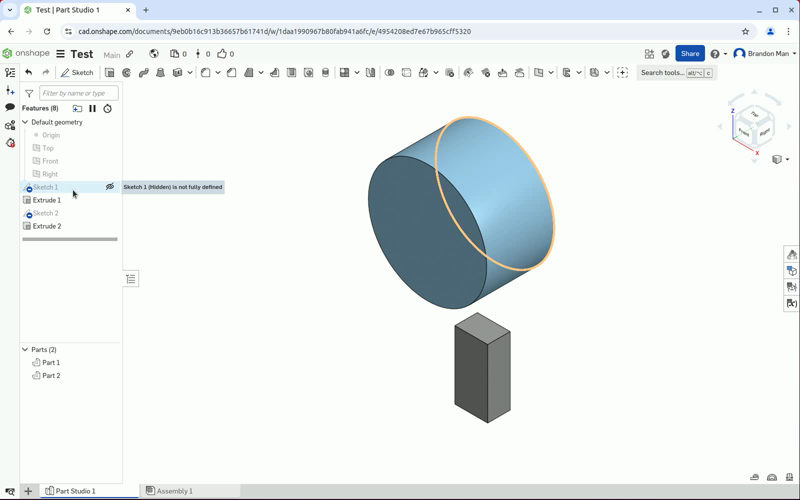
click(73, 189)